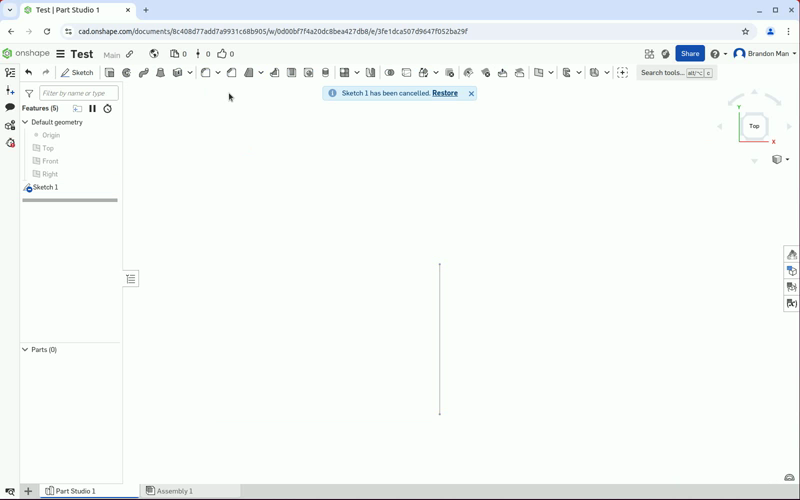
key(shift+h)
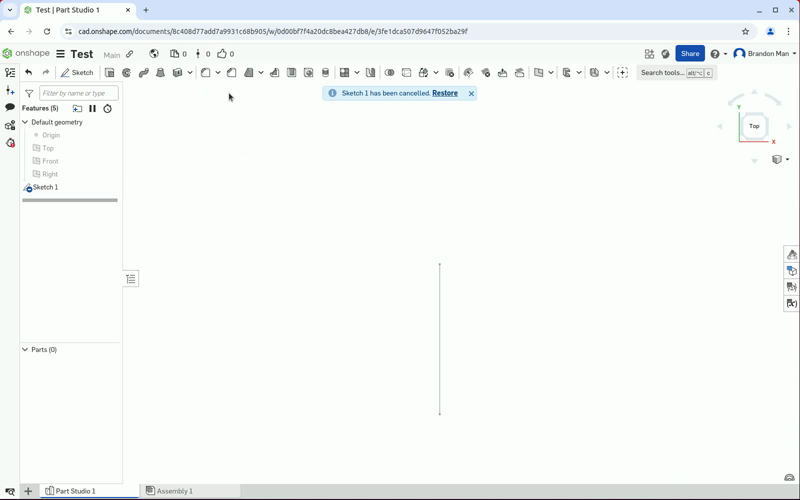
key(shift+s)
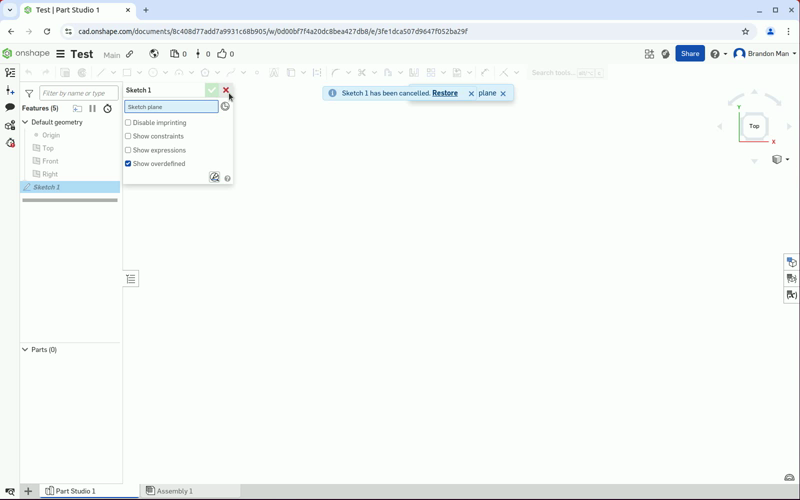
mouse_move(73, 150)
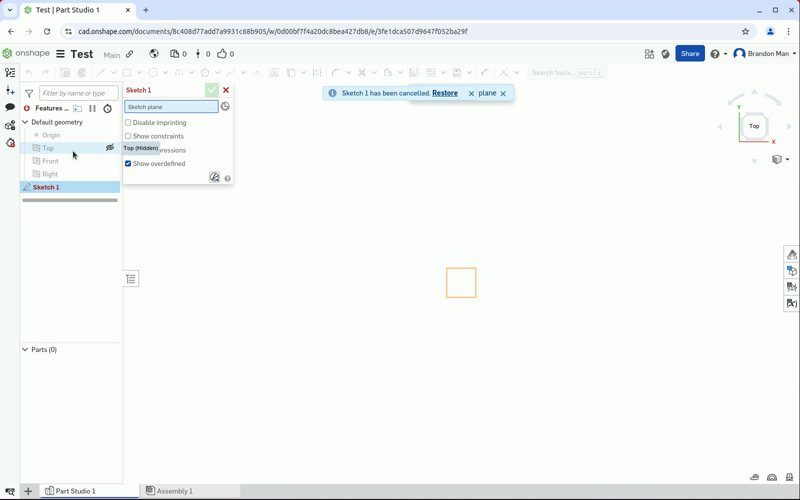
click(73, 150)
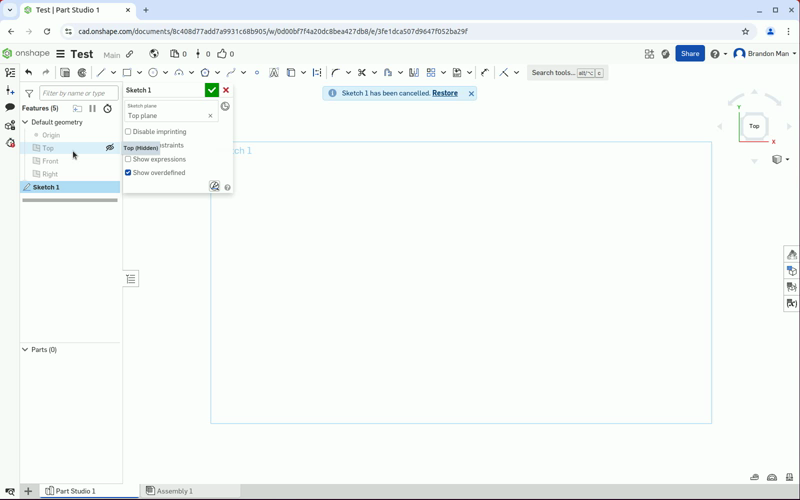
mouse_move(73, 352)
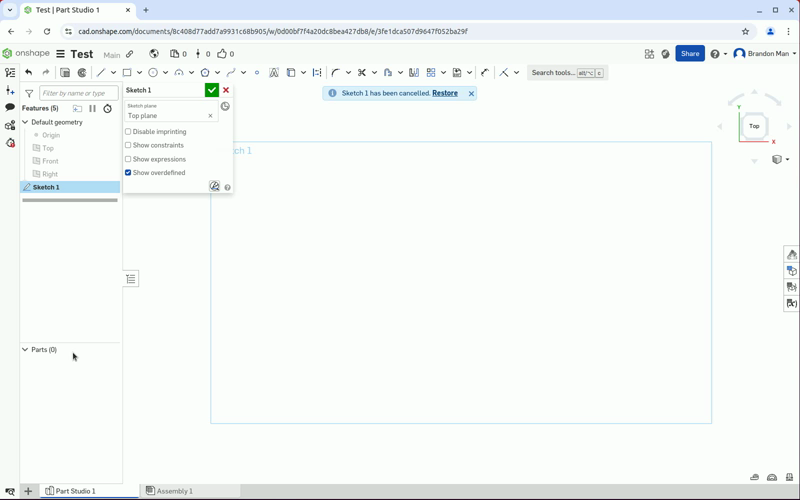
key(y)
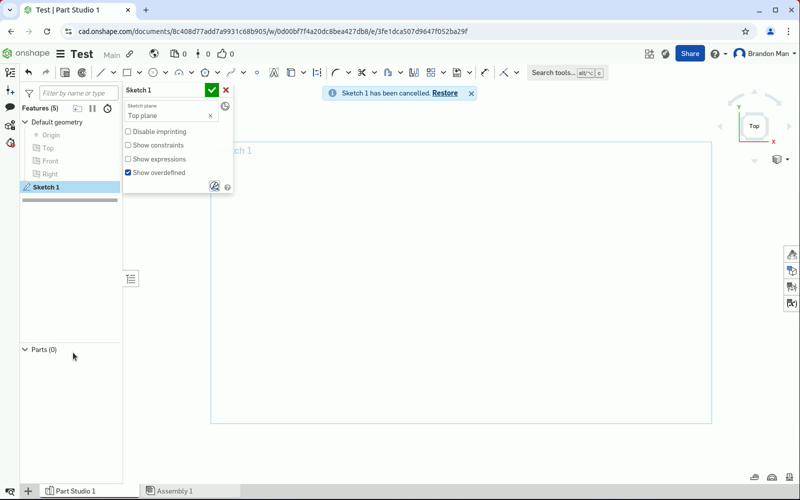
key(l)
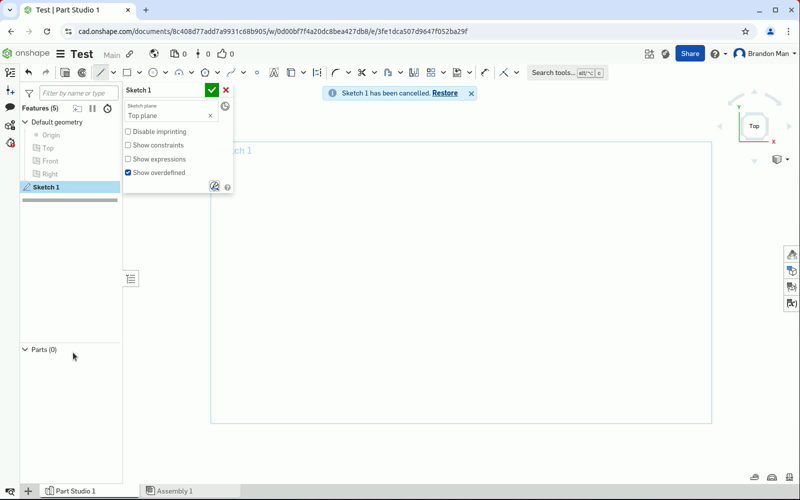
key_down(shift)
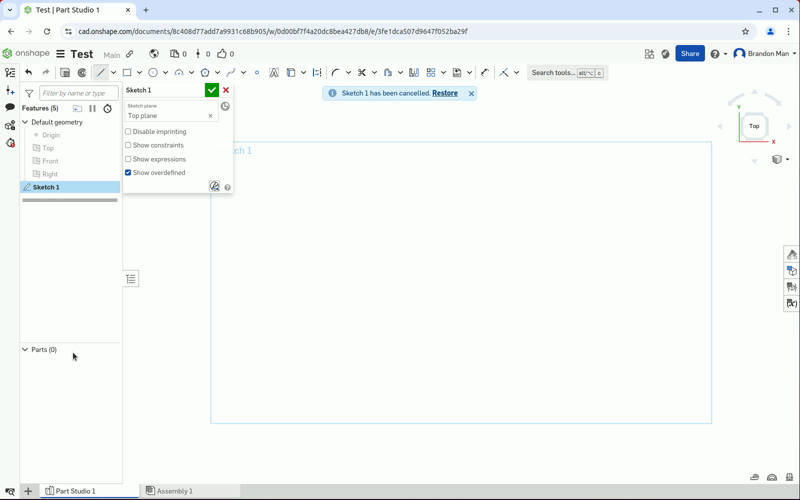
mouse_move(358, 395)
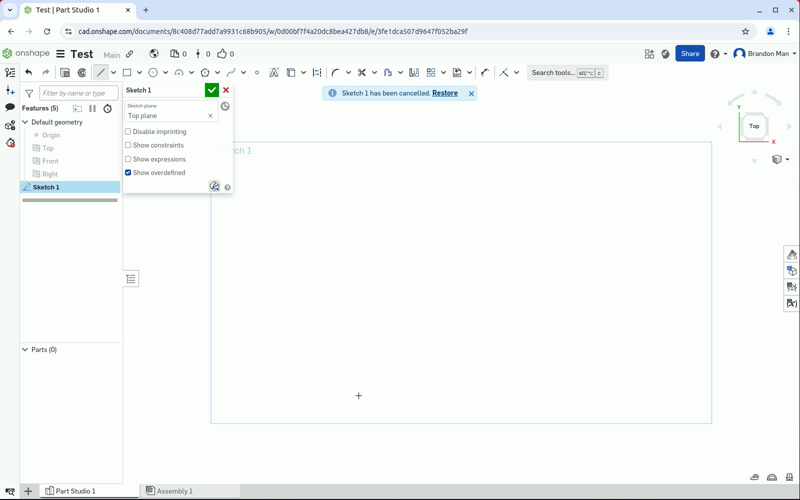
click(358, 395)
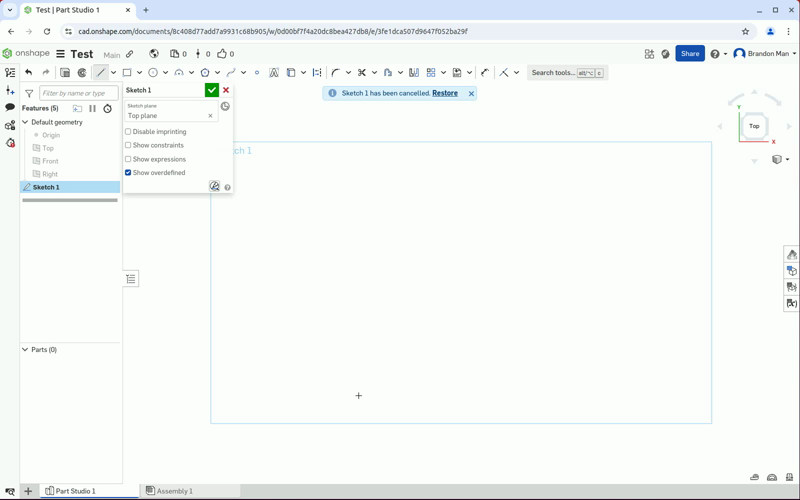
key_up(shift)
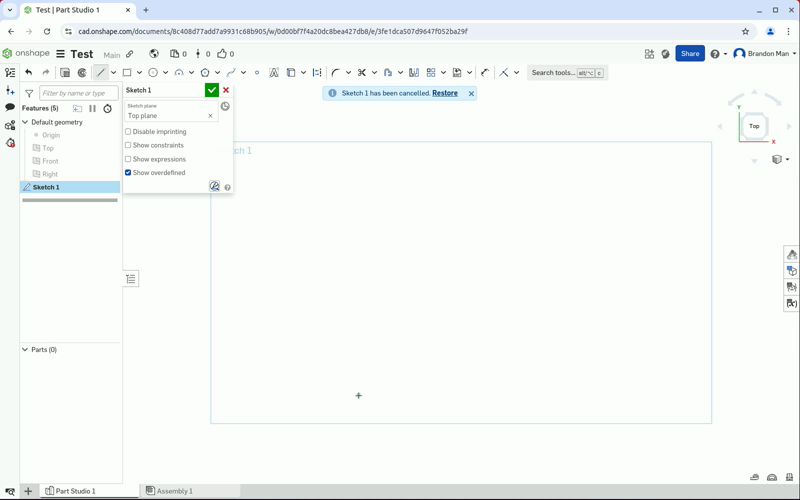
key_down(shift)
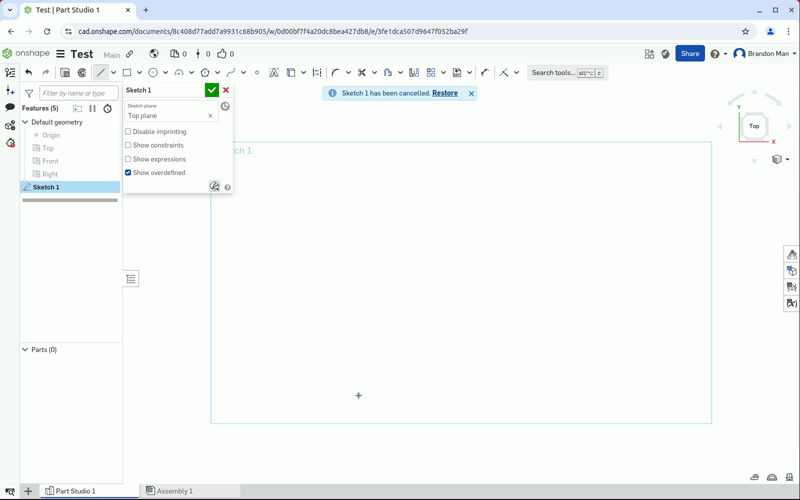
mouse_move(562, 395)
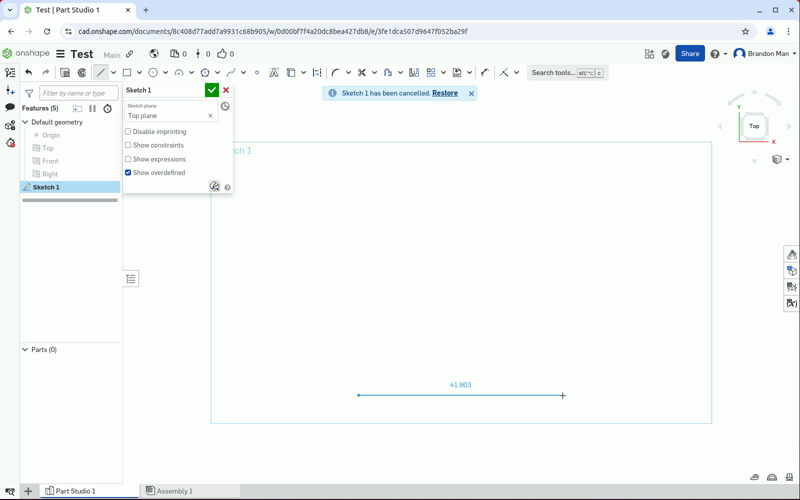
click(562, 395)
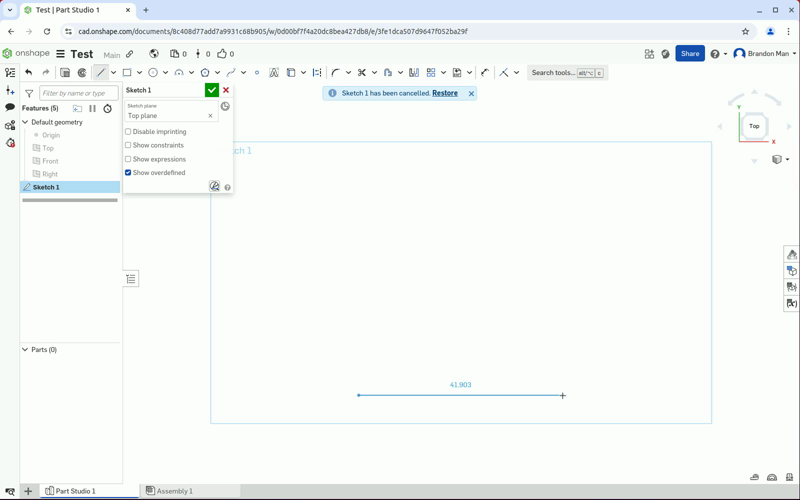
key_up(shift)
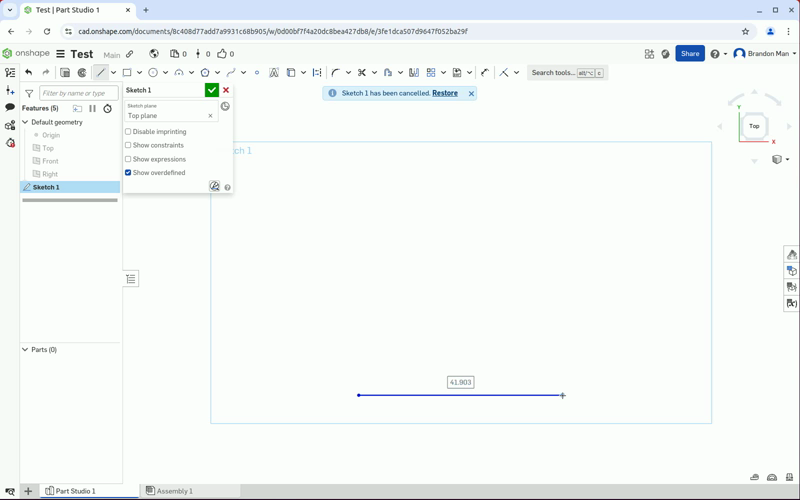
key_down(shift)
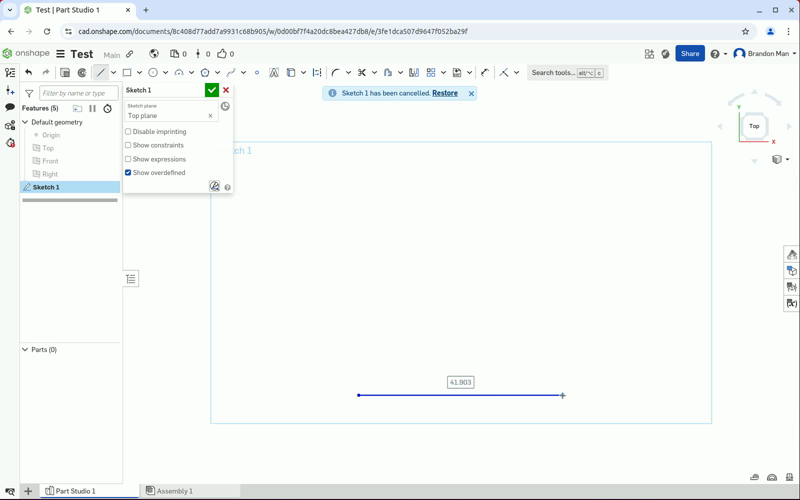
mouse_move(562, 260)
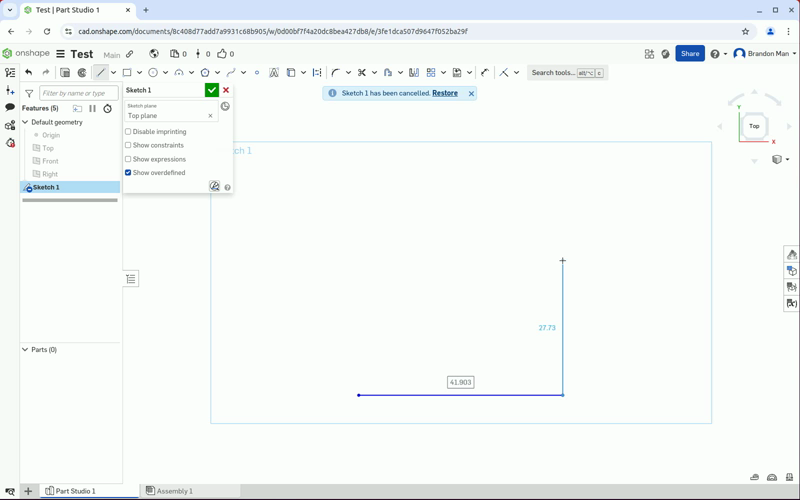
click(562, 260)
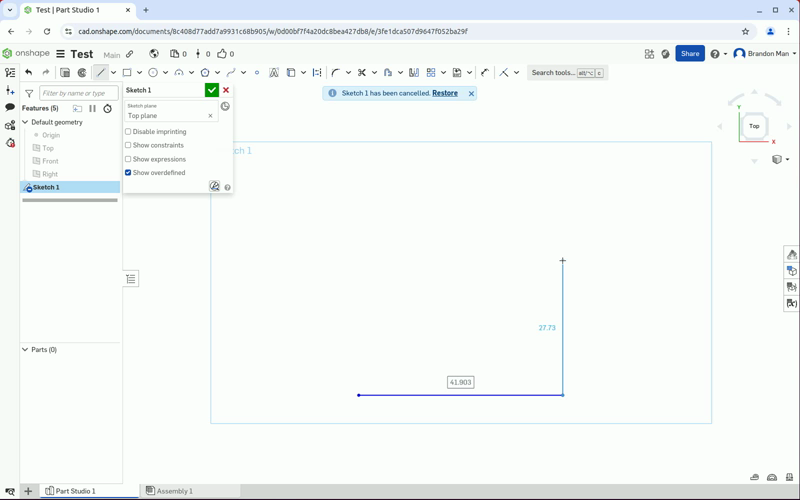
key_up(shift)
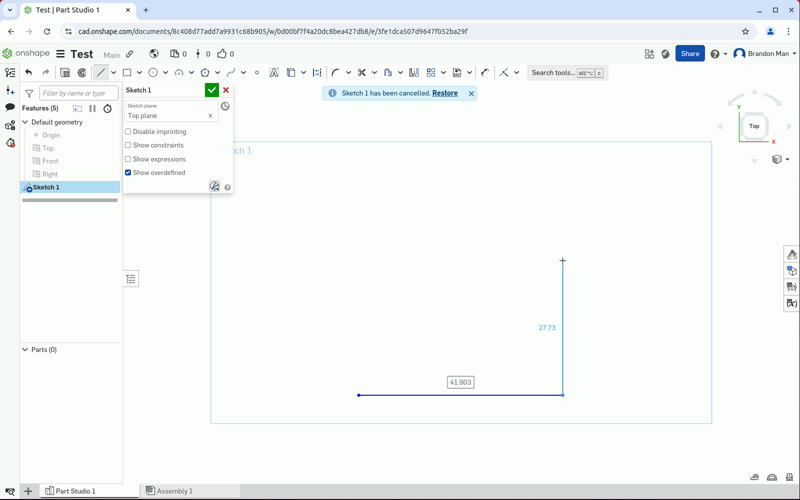
key_down(shift)
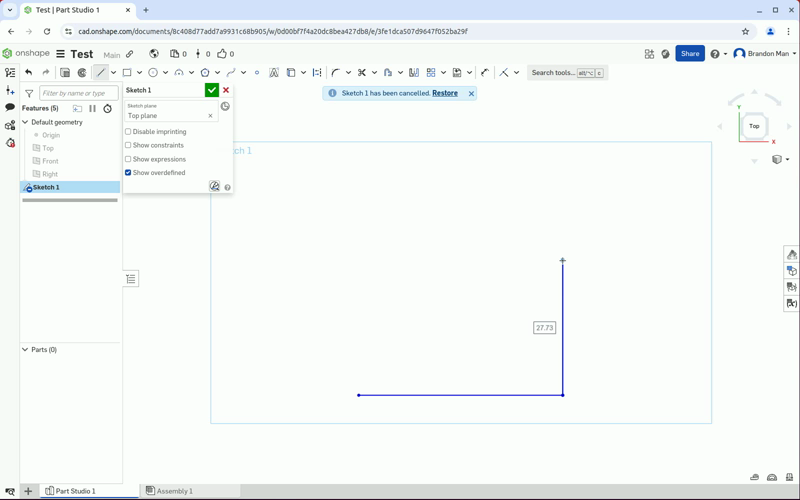
mouse_move(358, 260)
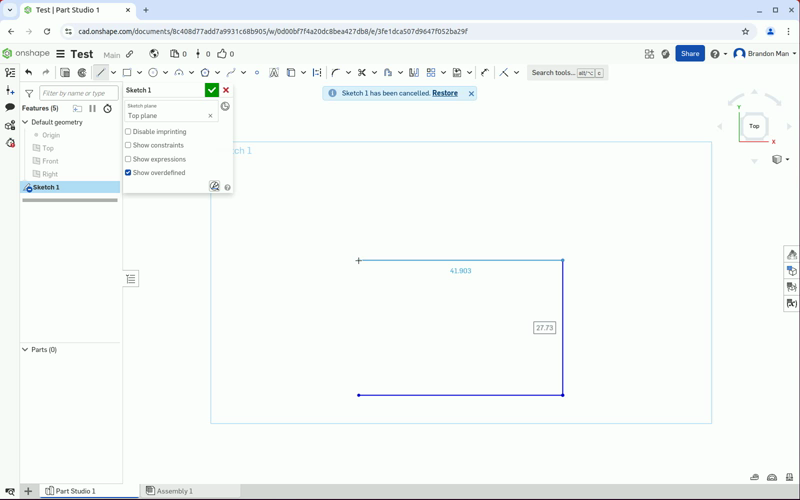
click(358, 260)
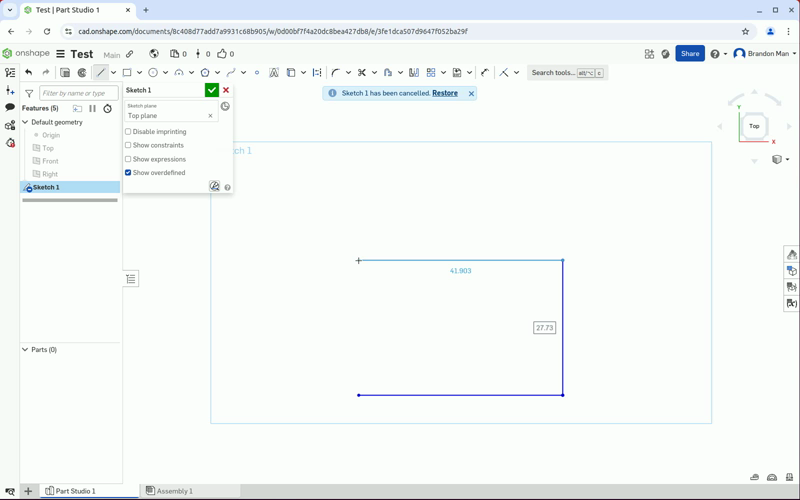
key_up(shift)
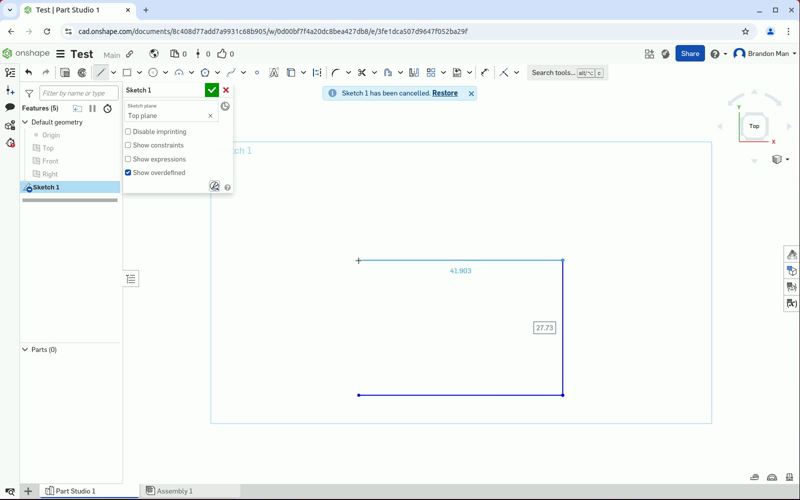
key_down(shift)
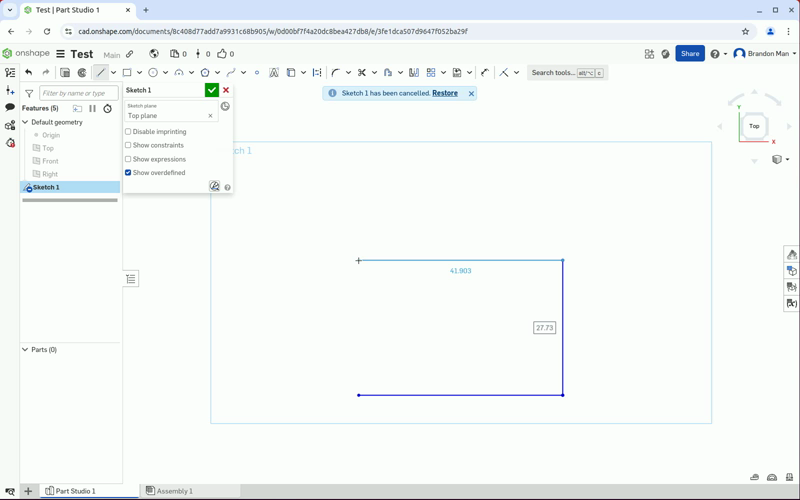
mouse_move(358, 395)
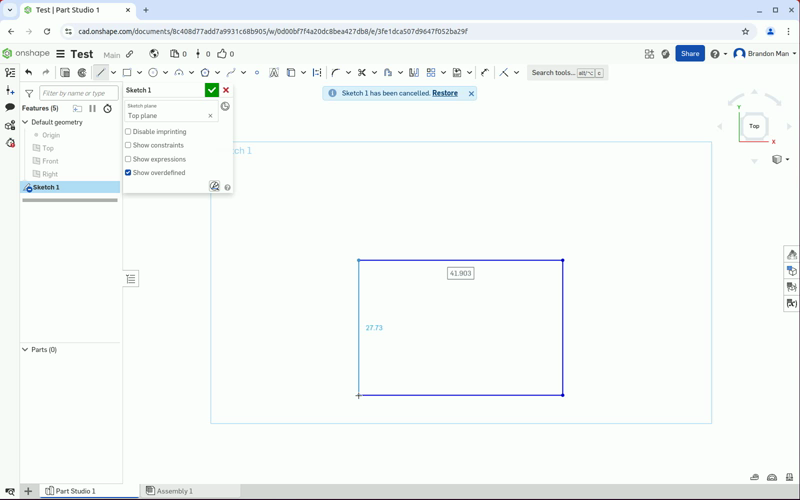
key_up(shift)
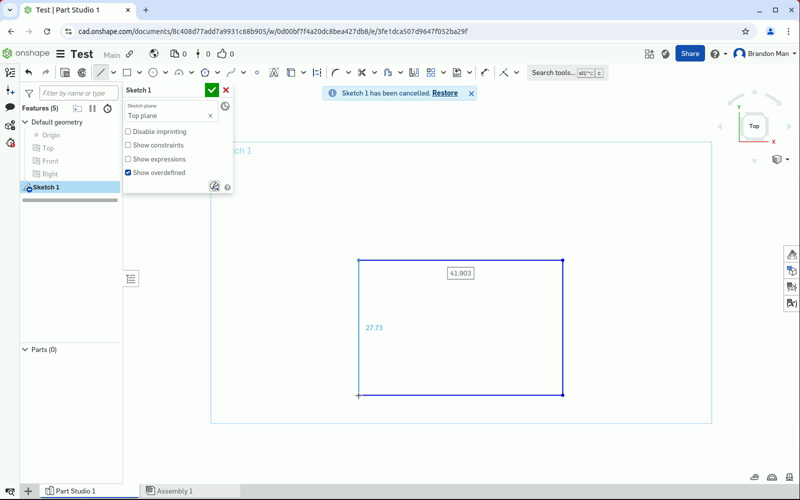
click(358, 395)
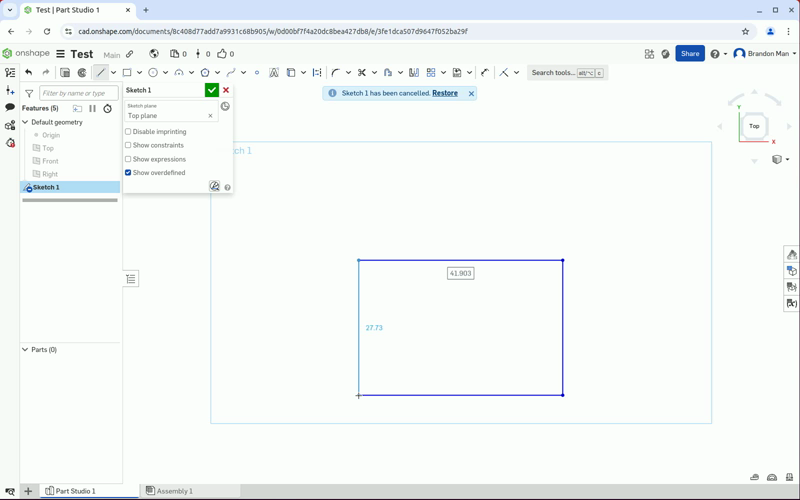
key(esc)
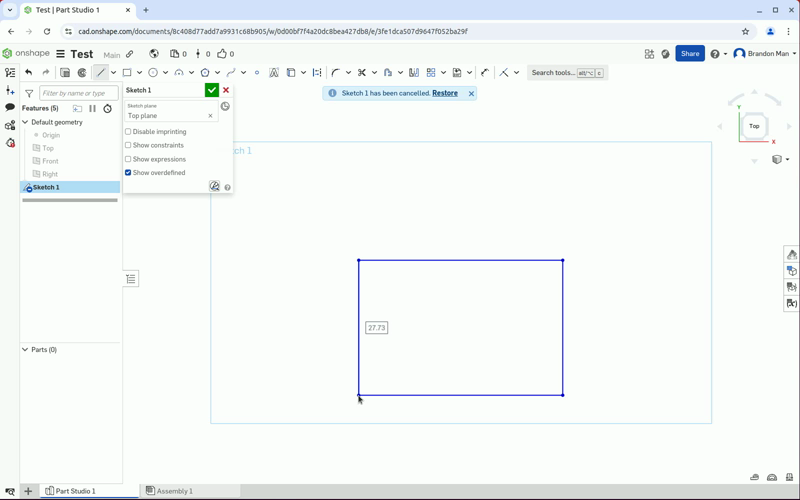
key(c)
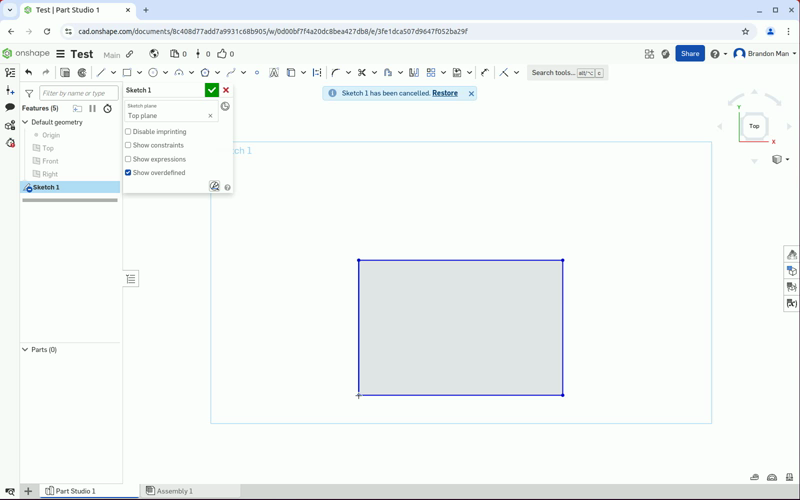
key_down(shift)
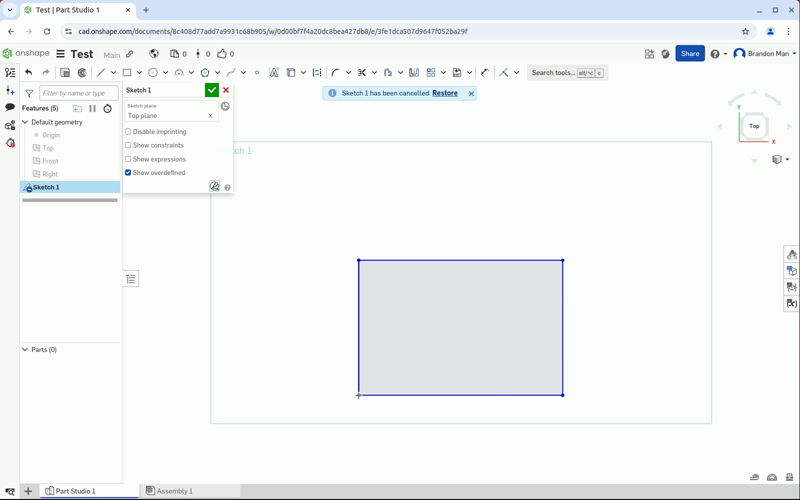
mouse_move(461, 309)
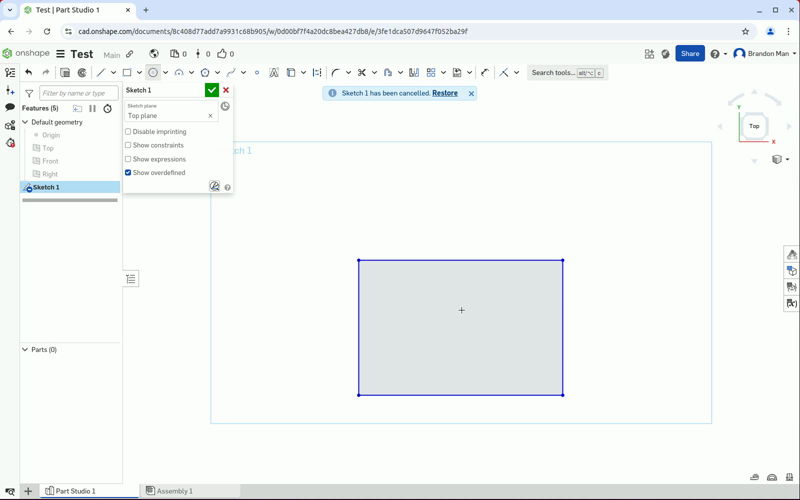
click(461, 309)
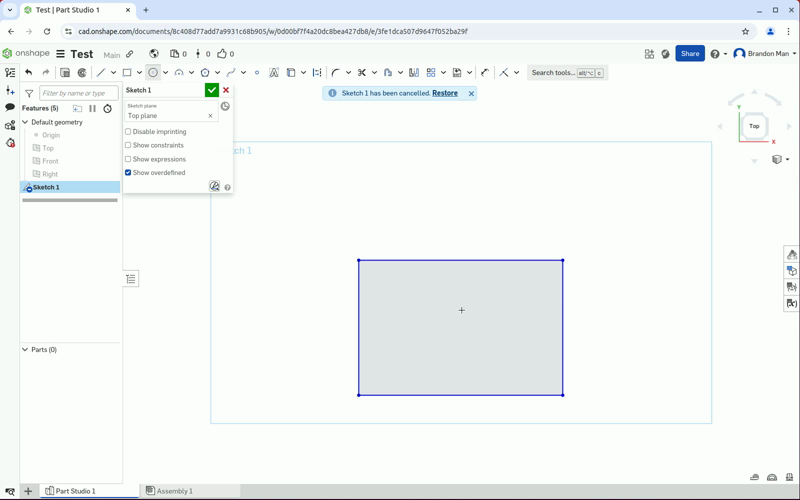
key_up(shift)
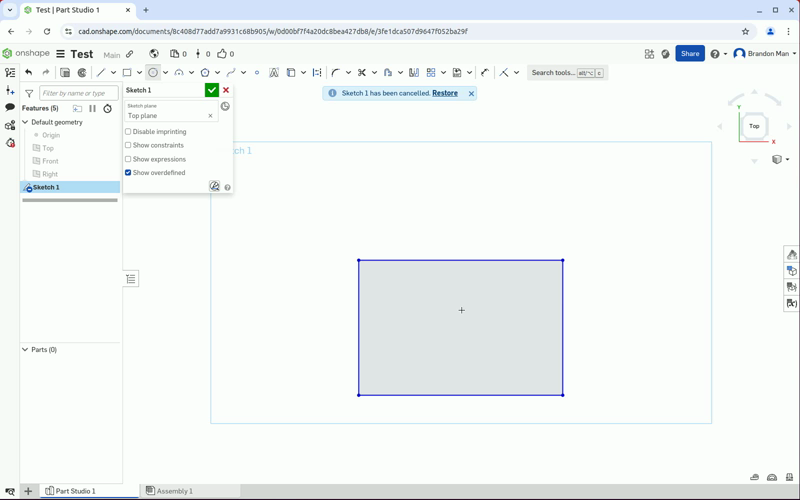
mouse_move(468, 309)
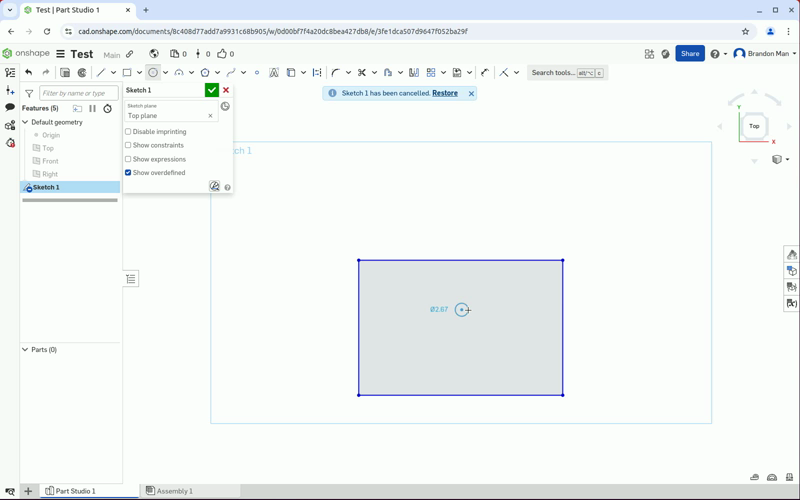
click(468, 309)
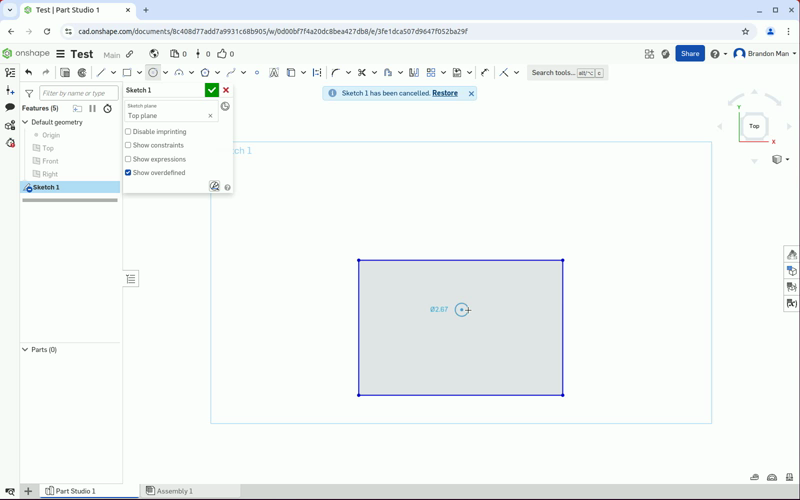
key(esc)
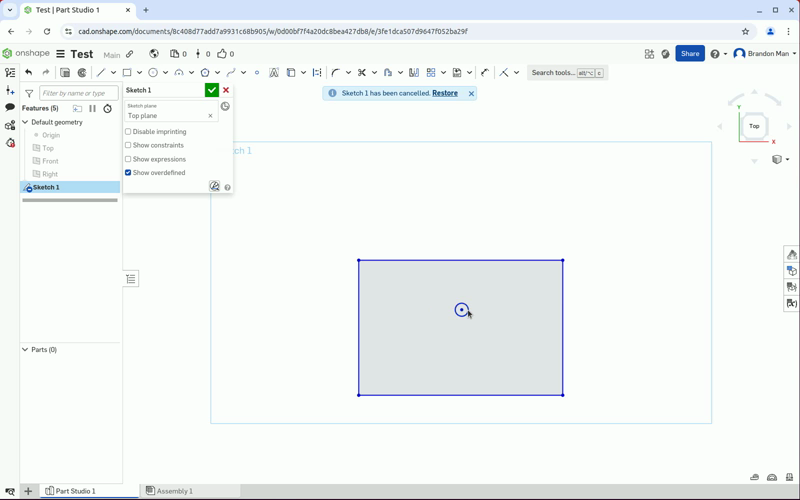
mouse_move(488, 327)
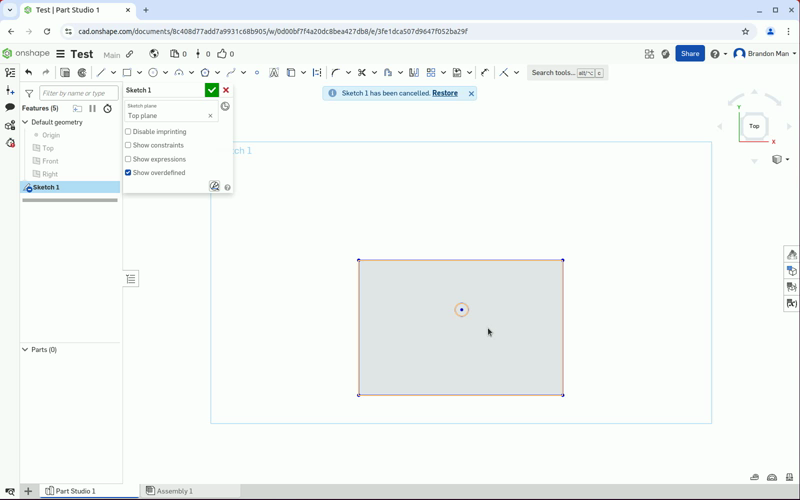
click(488, 327)
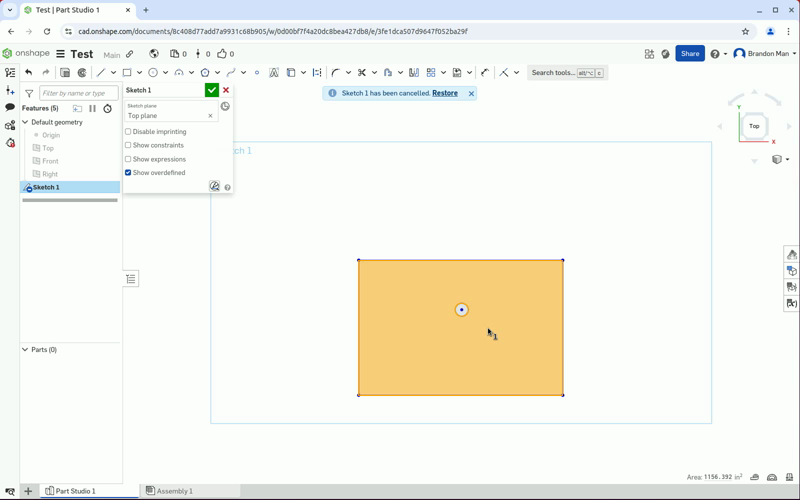
mouse_move(73, 352)
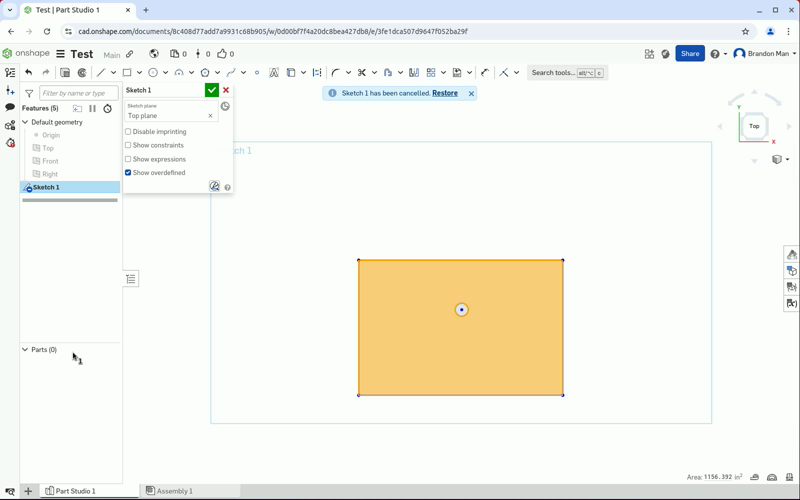
key(shift+y)
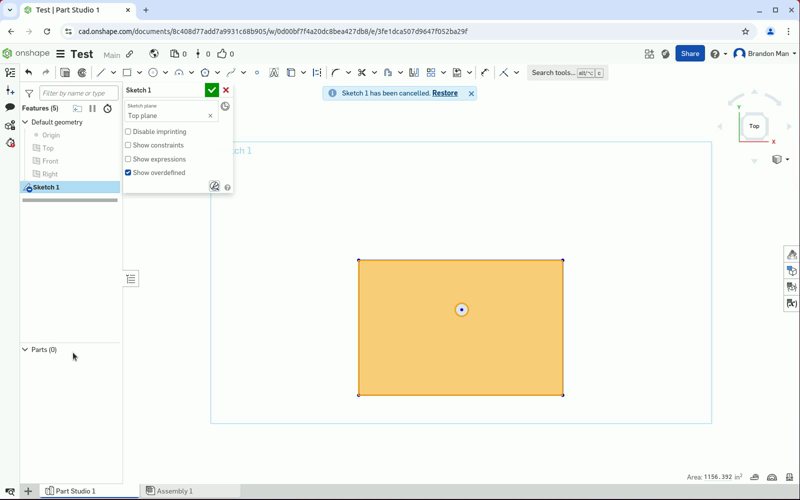
key(shift+e)
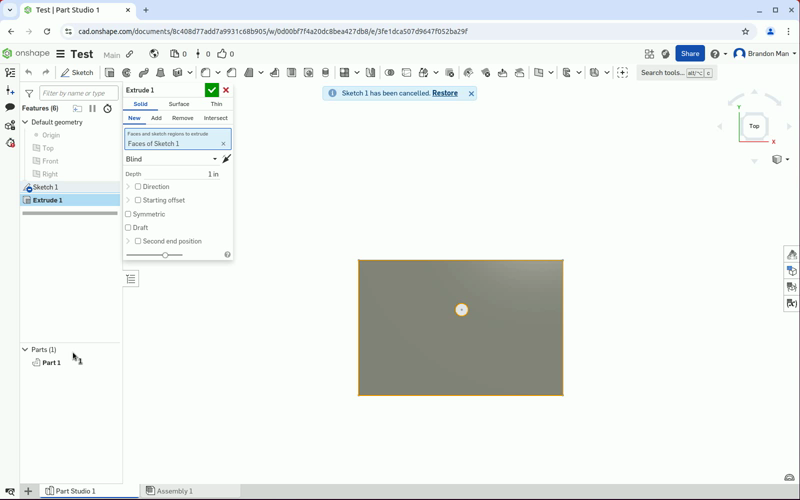
mouse_move(143, 106)
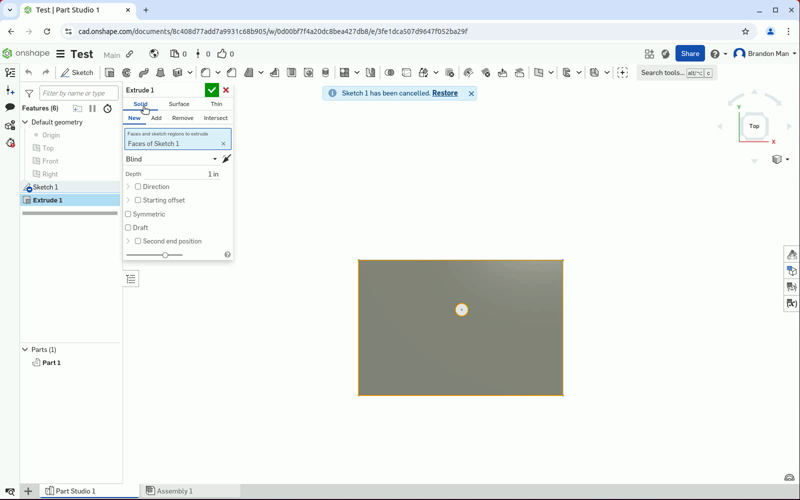
click(143, 106)
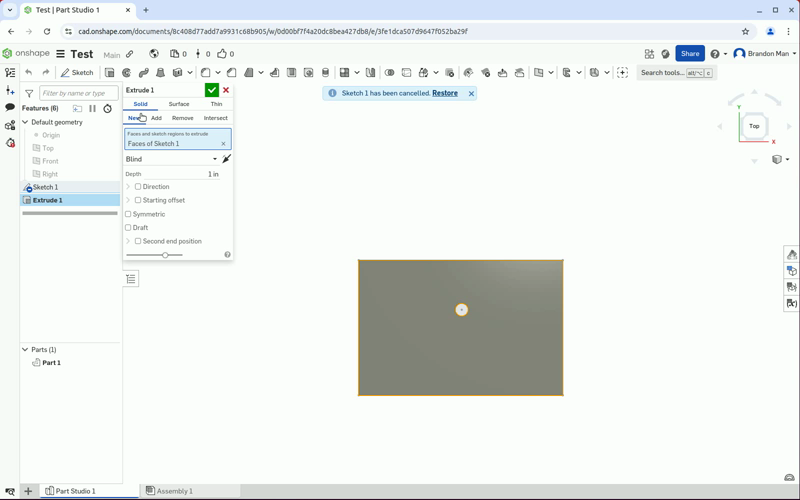
mouse_move(137, 120)
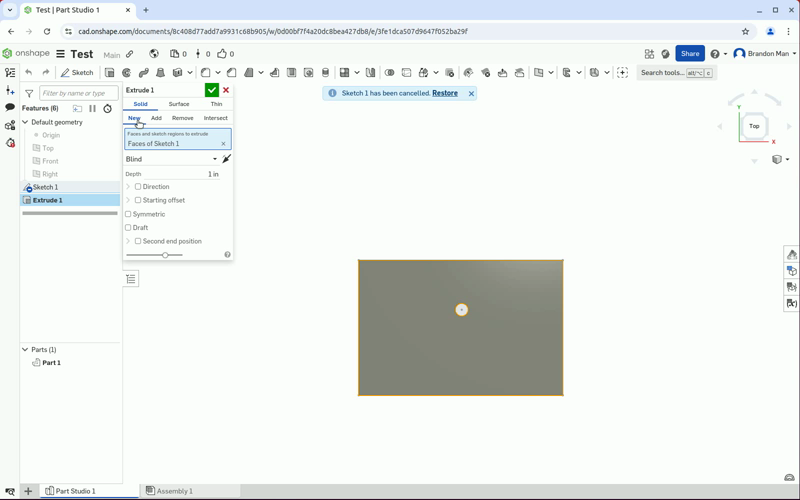
click(137, 120)
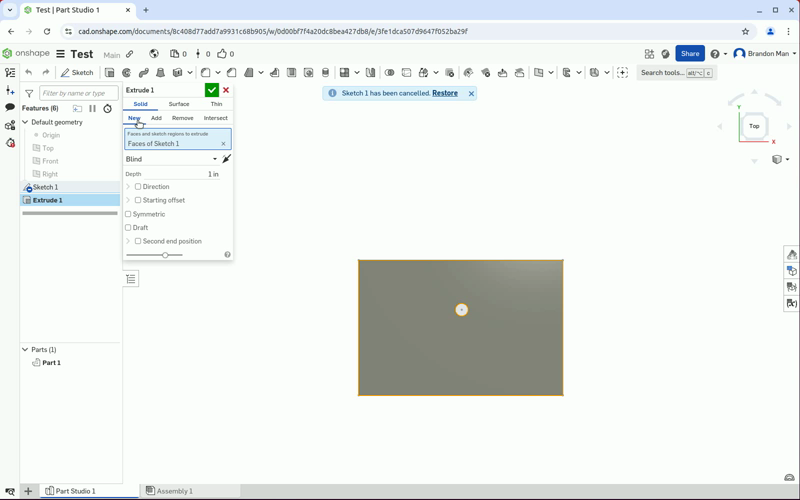
key(tab, 4)
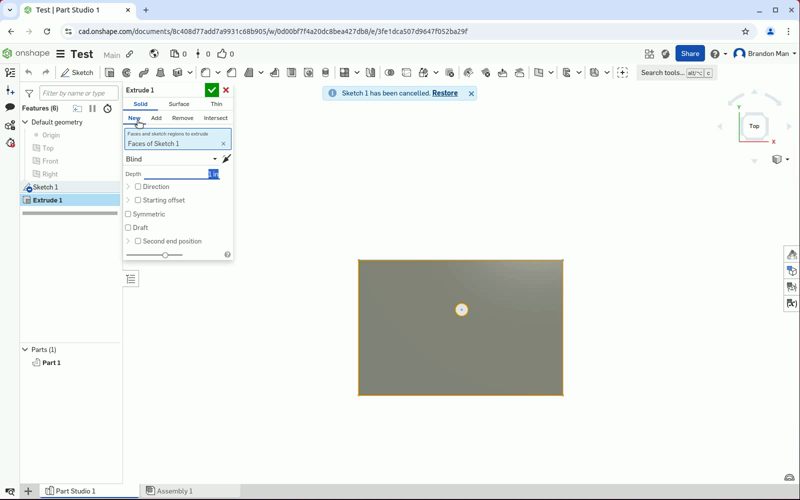
text(0.241)
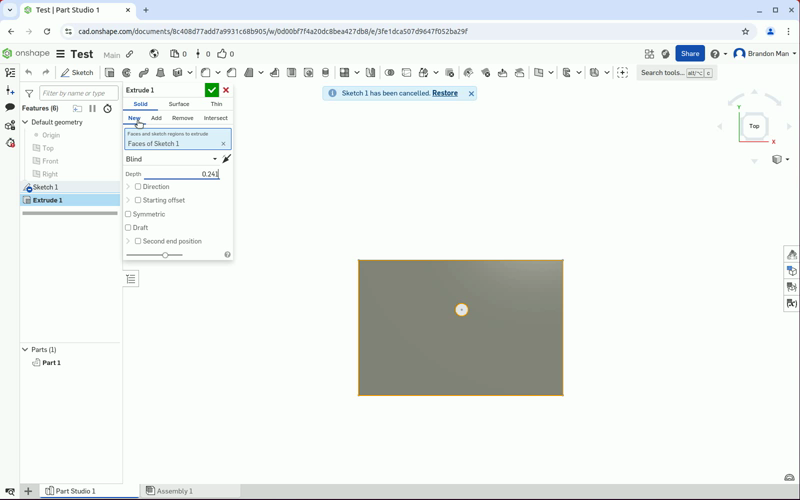
key(enter)
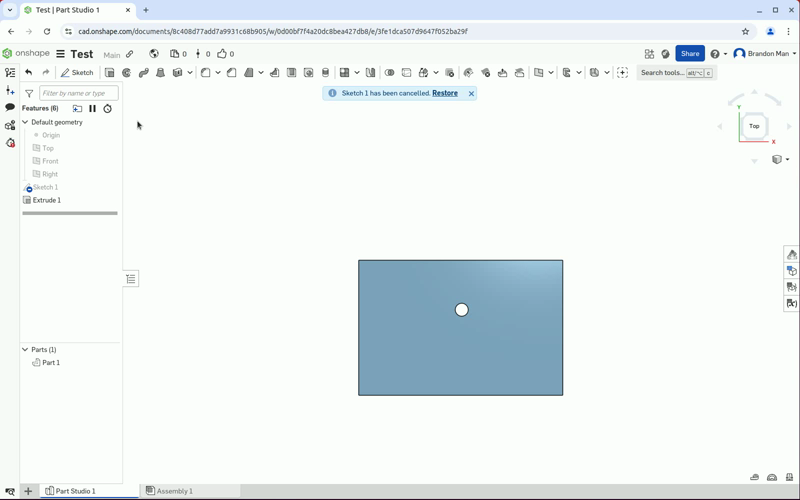
key(shift+h)
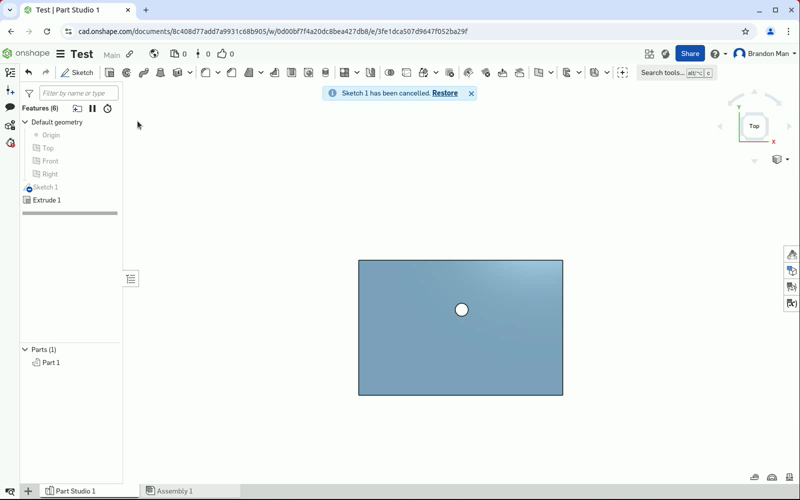
key(shift+h)
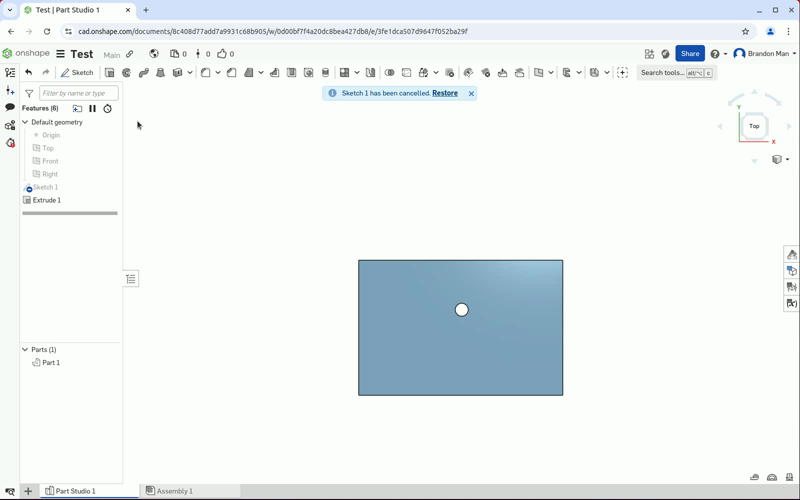
mouse_move(73, 189)
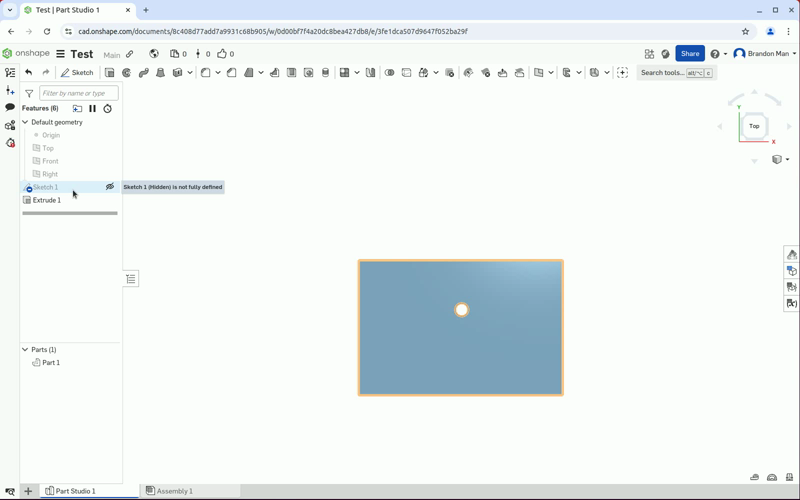
click(73, 189)
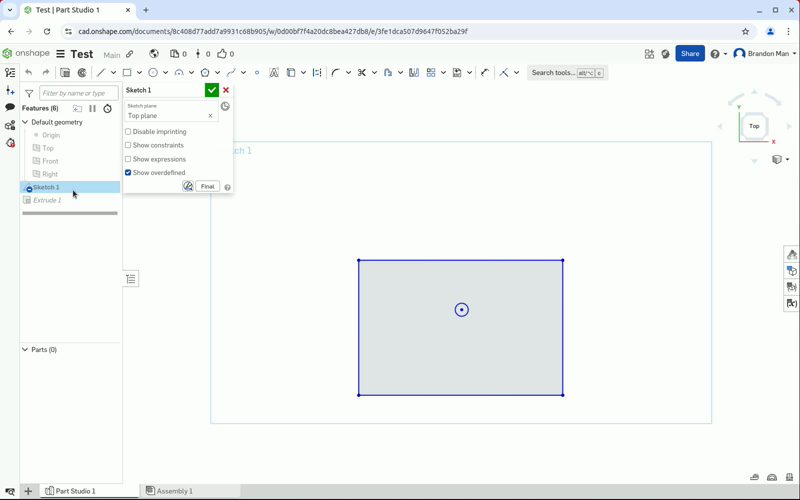
mouse_move(229, 92)
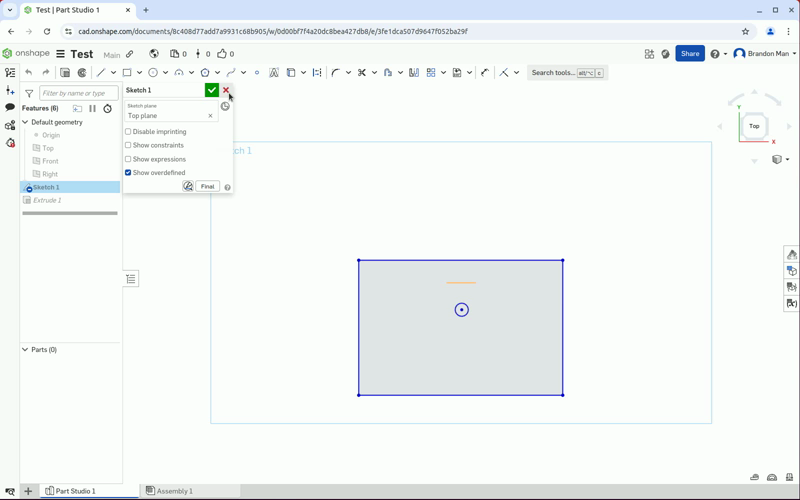
click(229, 92)
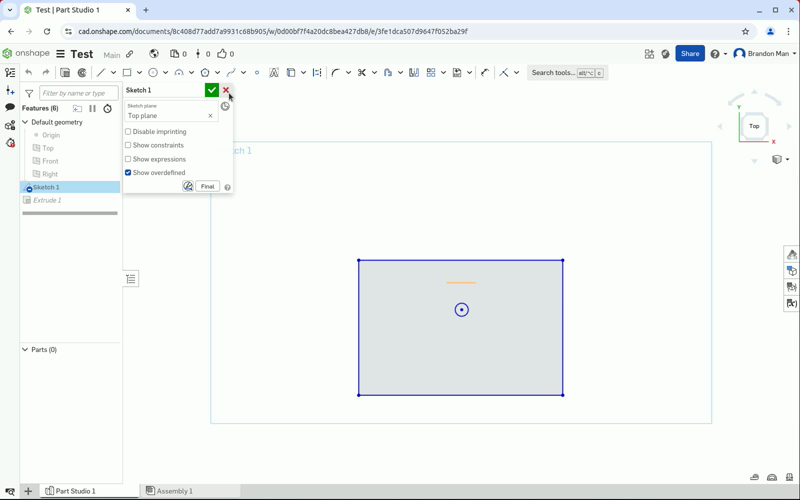
key(shift+s)
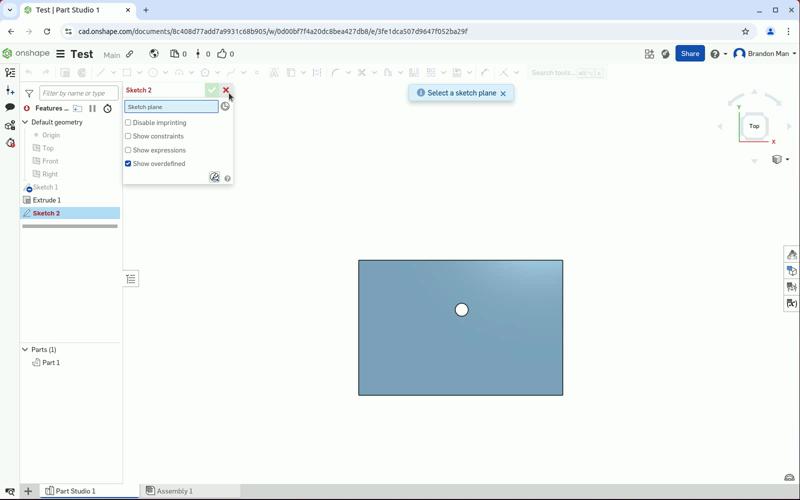
mouse_move(73, 150)
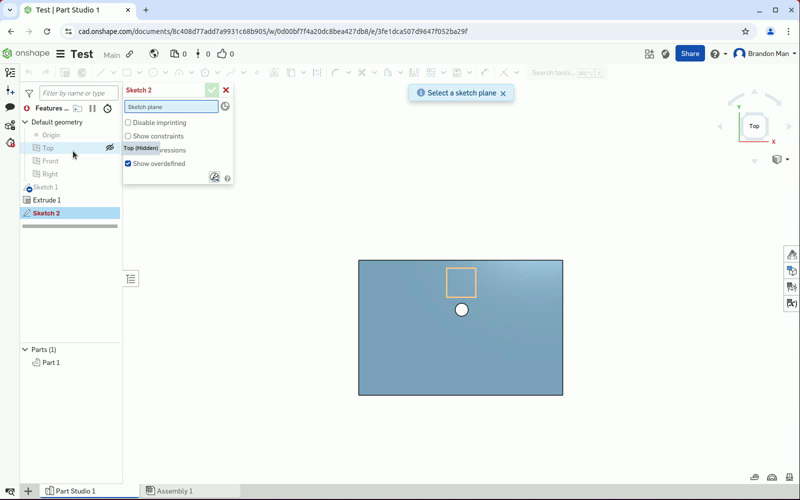
click(73, 150)
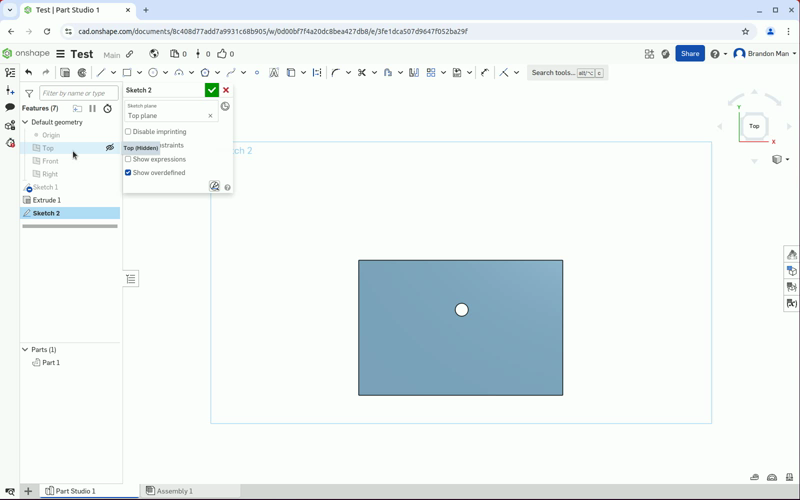
mouse_move(73, 352)
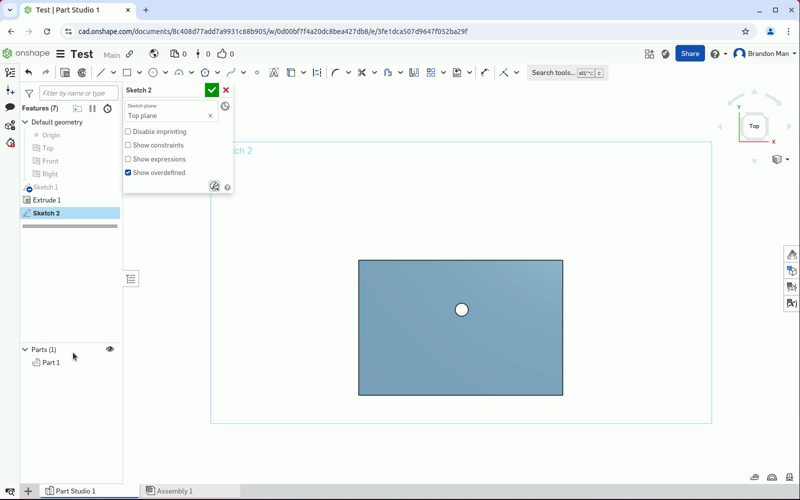
key(y)
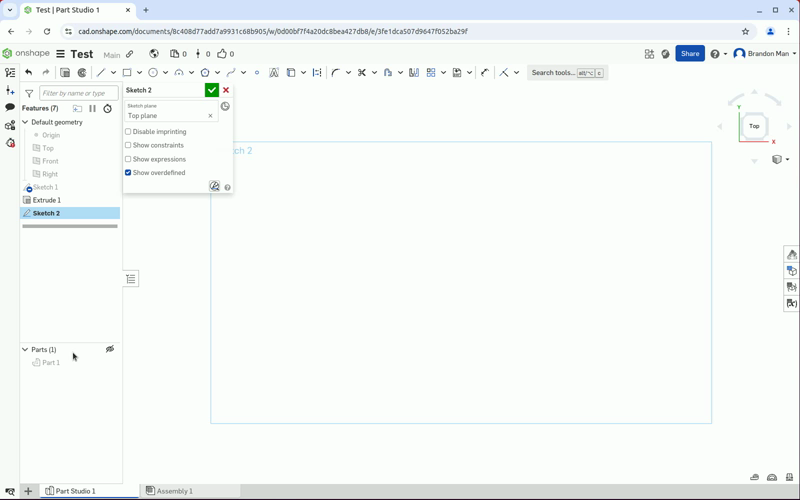
key(c)
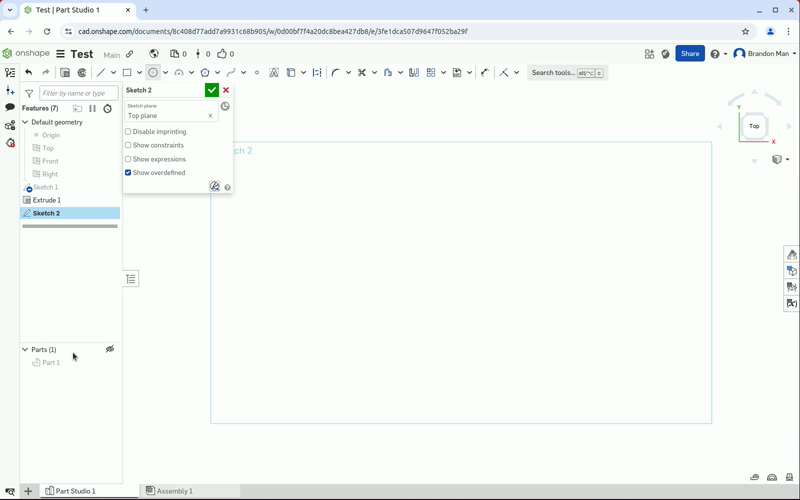
key_down(shift)
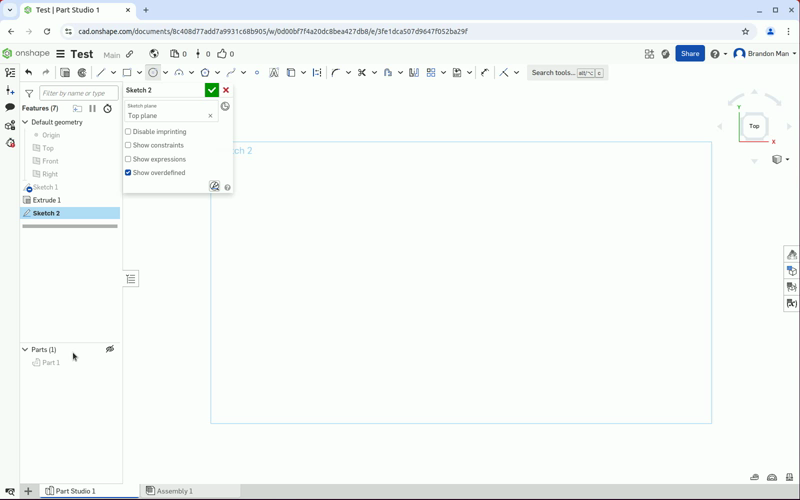
mouse_move(461, 285)
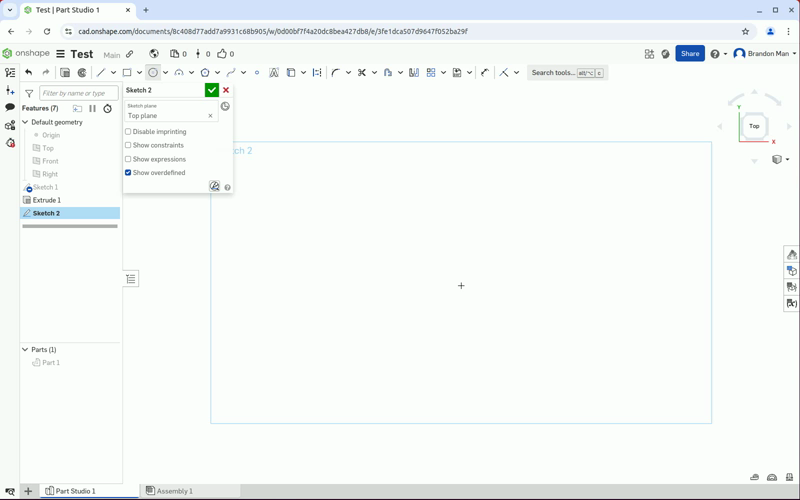
click(461, 285)
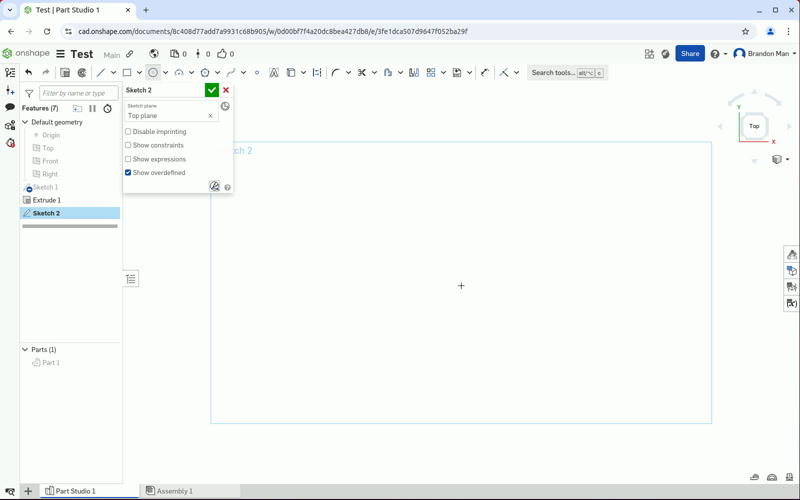
key_up(shift)
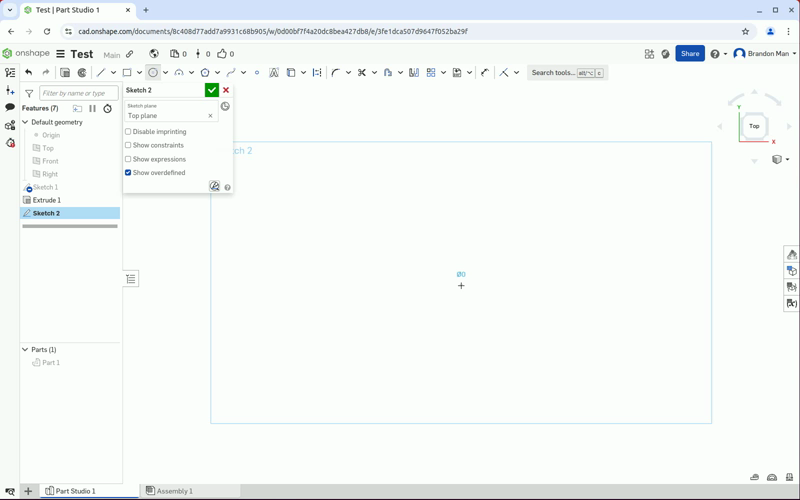
mouse_move(463, 285)
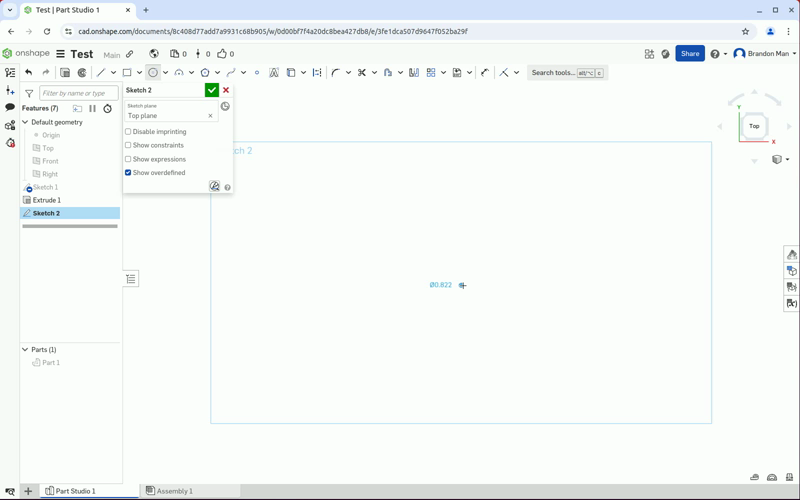
scroll(6)
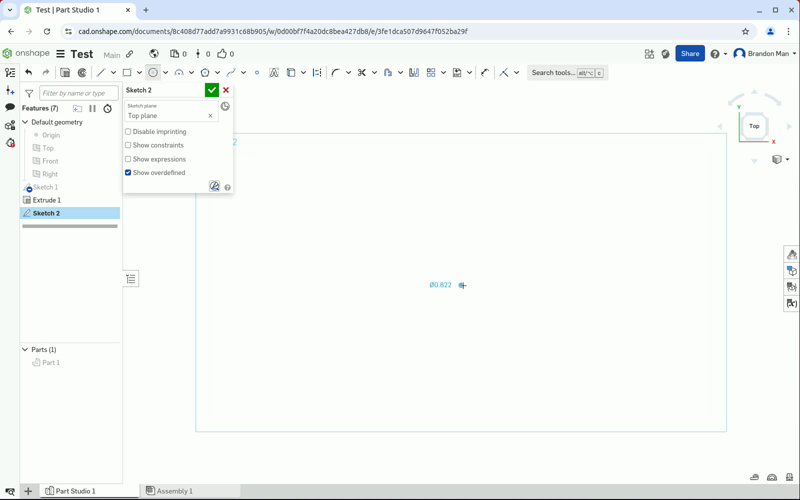
scroll(6)
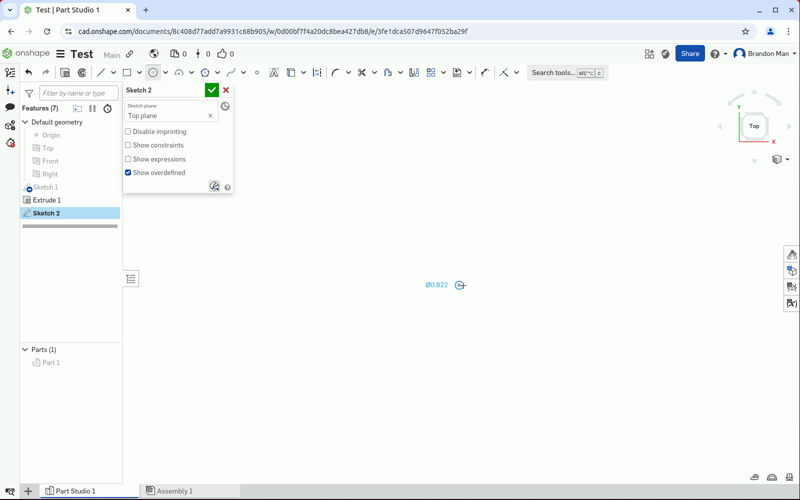
scroll(6)
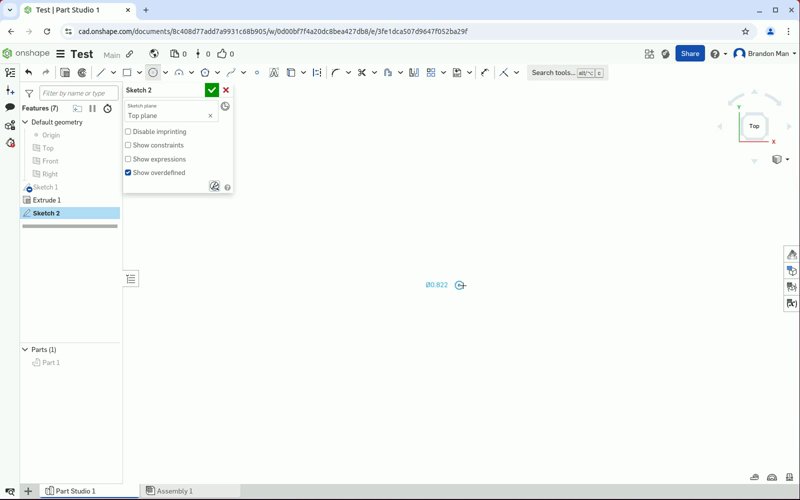
scroll(6)
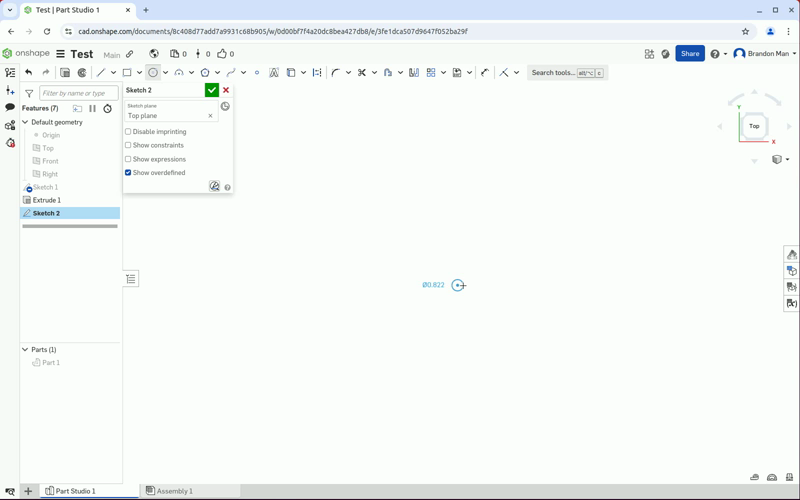
scroll(6)
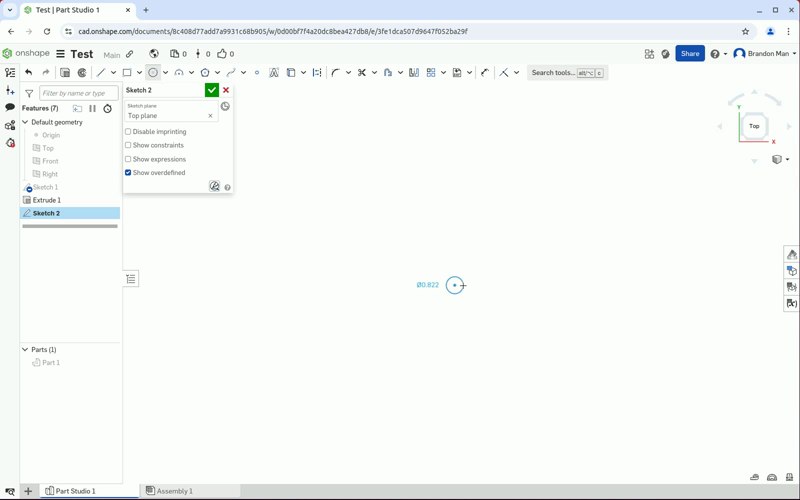
scroll(6)
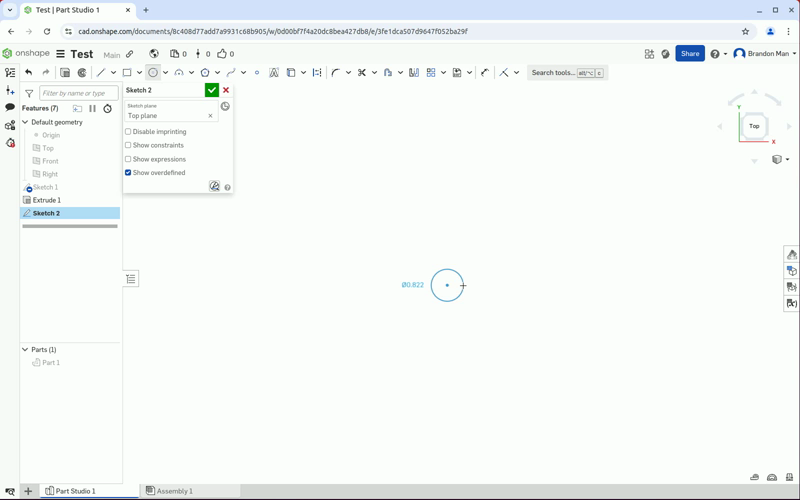
scroll(6)
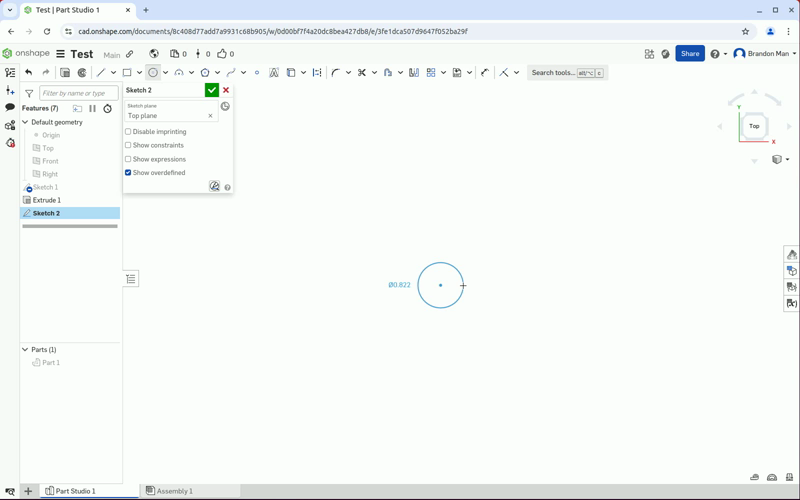
click(463, 285)
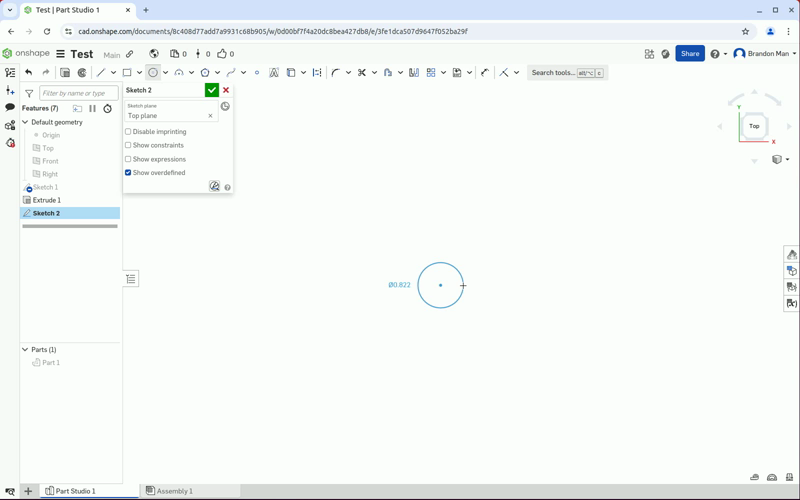
scroll(-6)
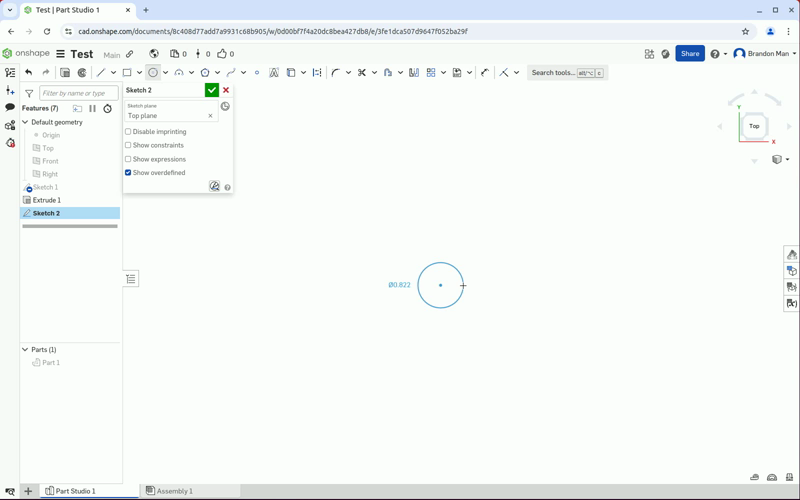
scroll(-6)
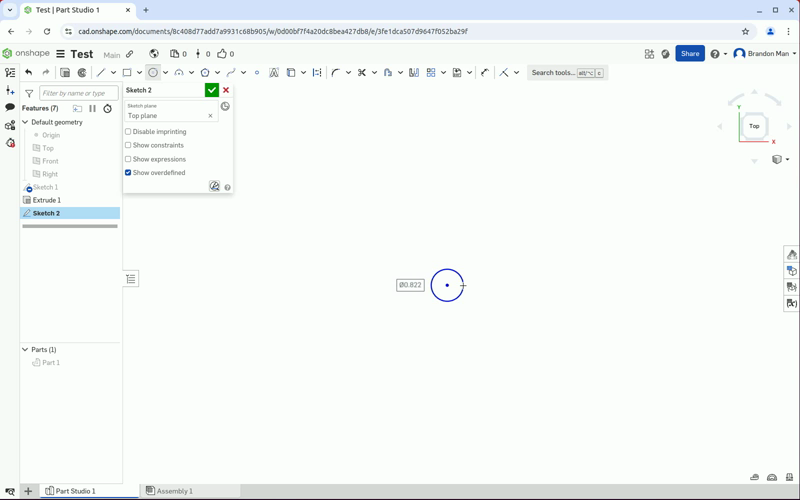
scroll(-6)
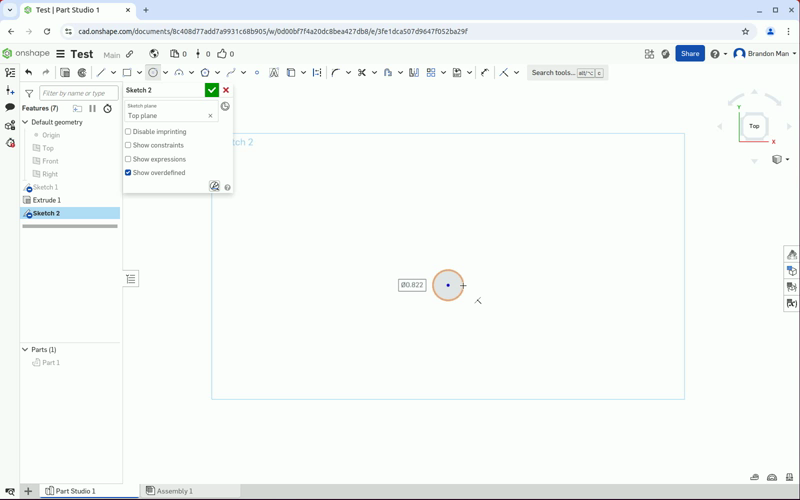
scroll(-6)
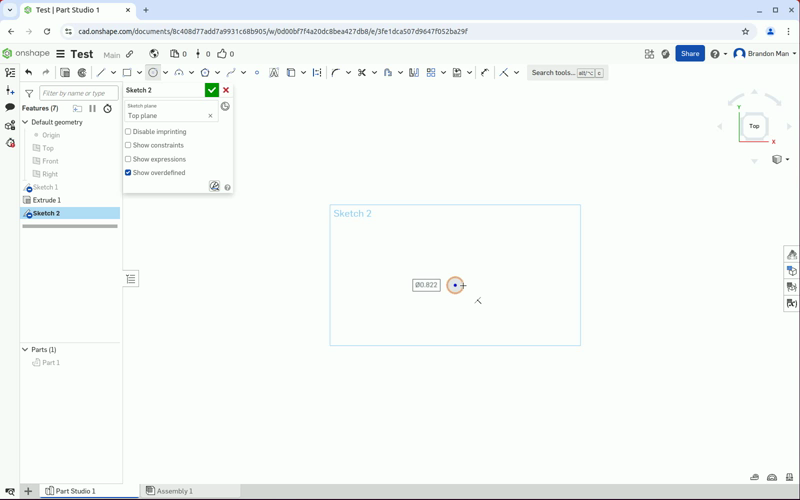
scroll(-6)
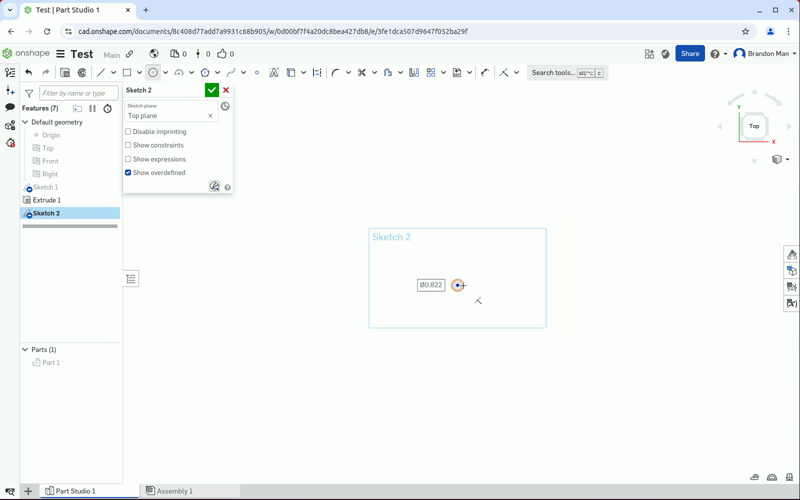
scroll(-6)
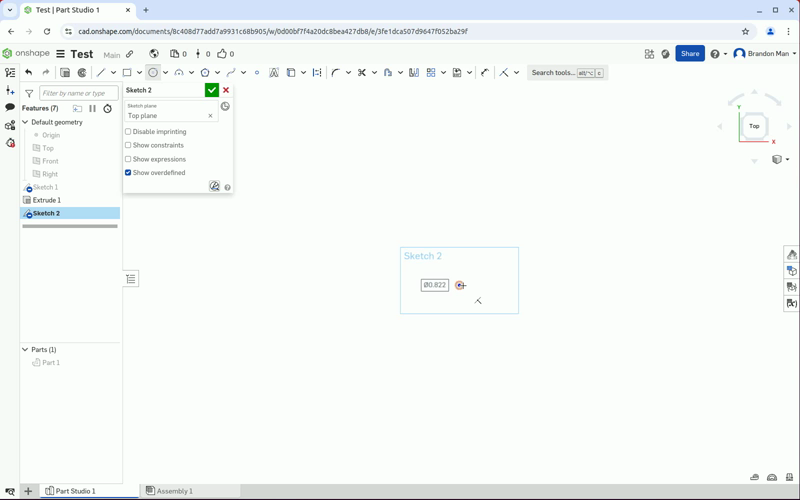
scroll(-6)
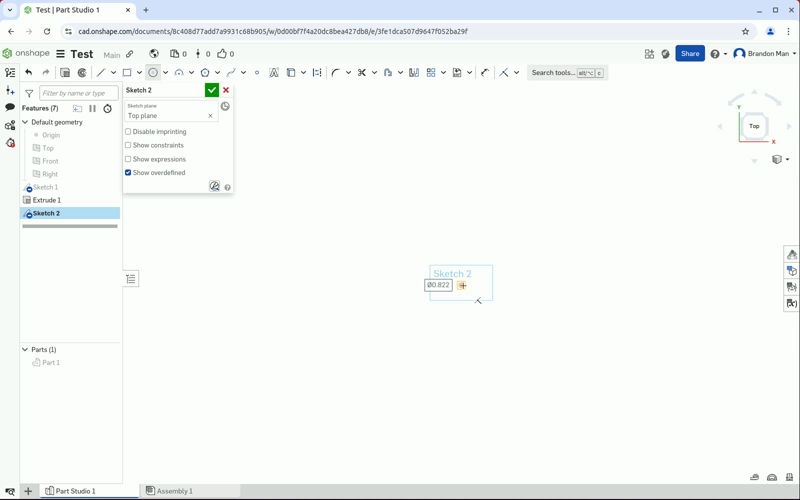
key(esc)
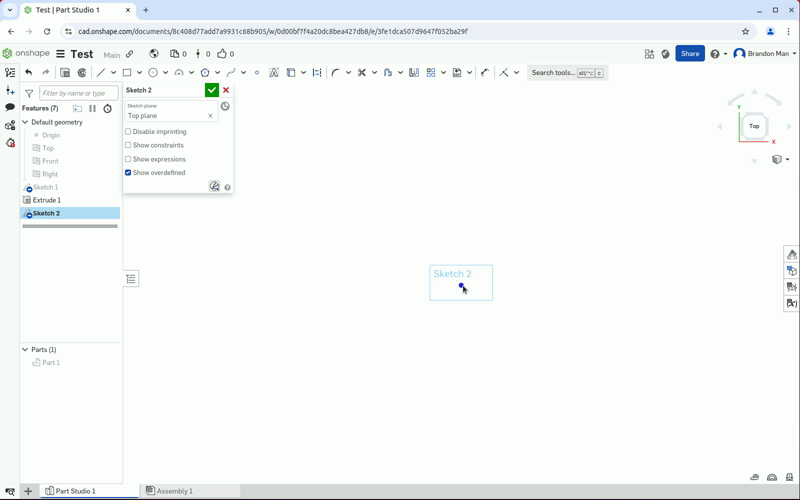
mouse_move(461, 283)
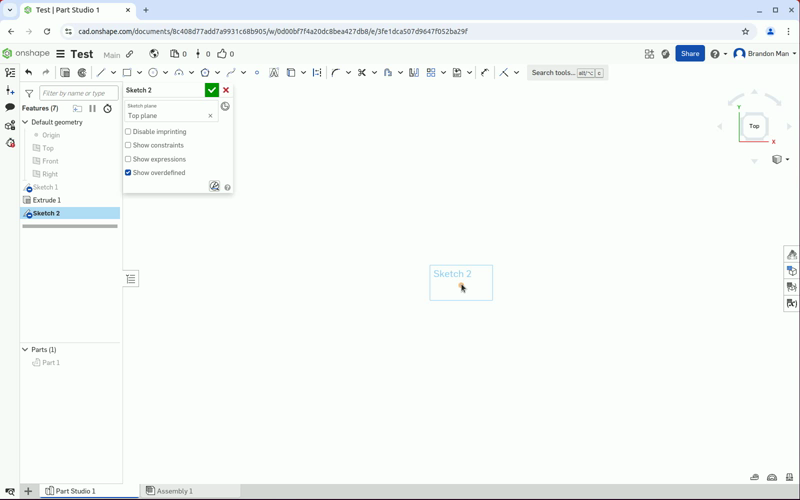
scroll(6)
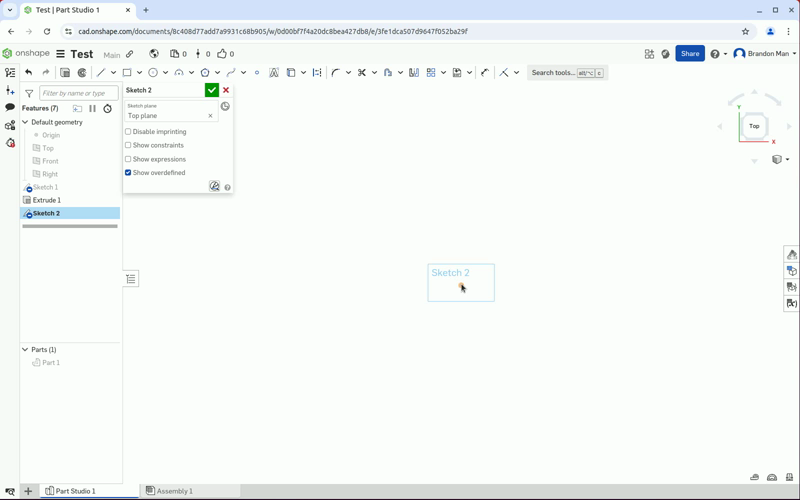
scroll(6)
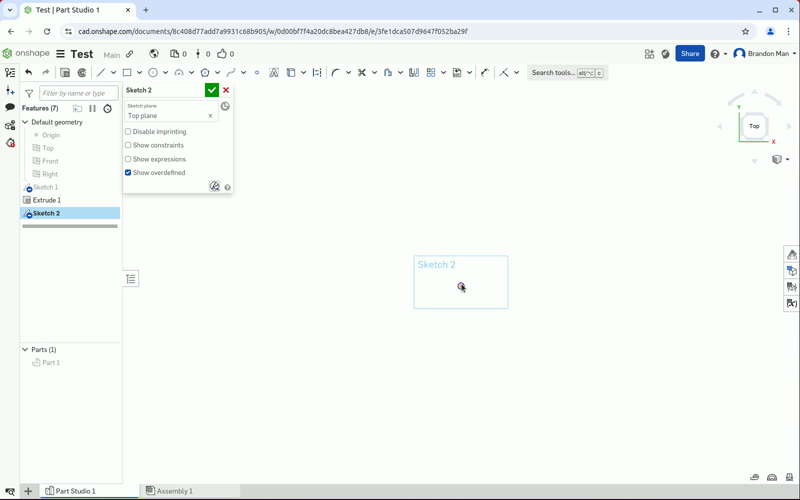
scroll(6)
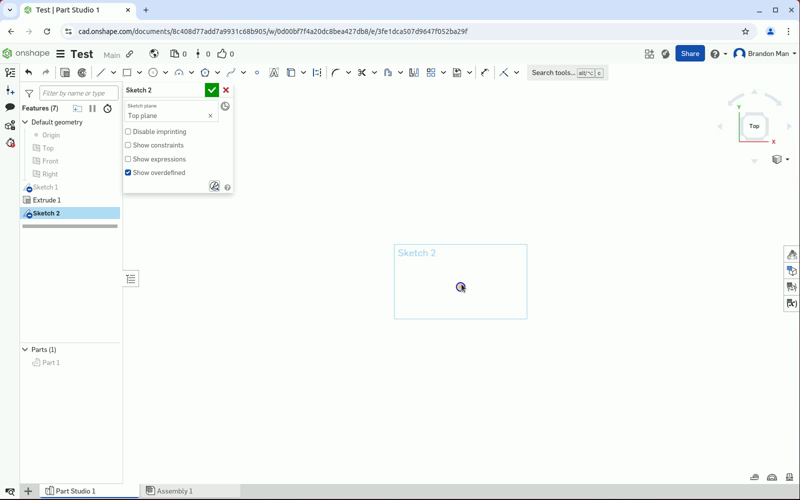
scroll(6)
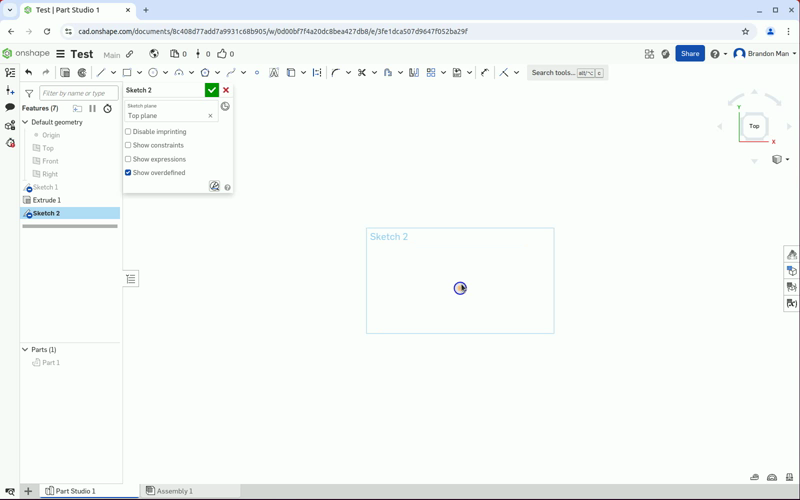
scroll(6)
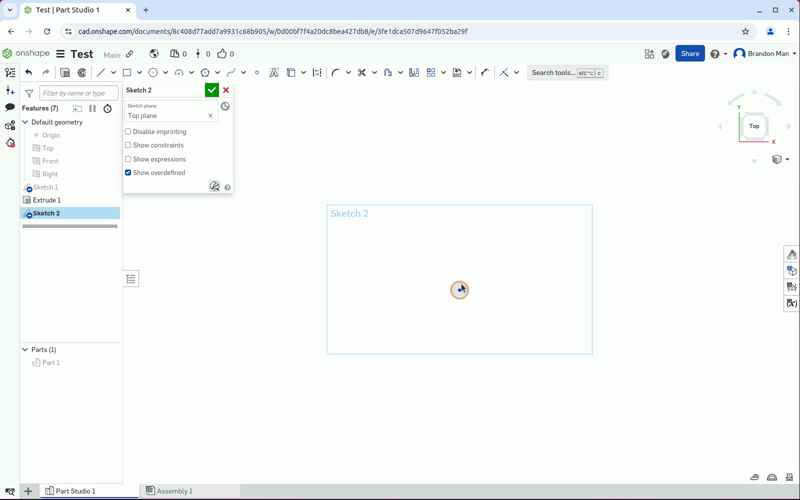
scroll(6)
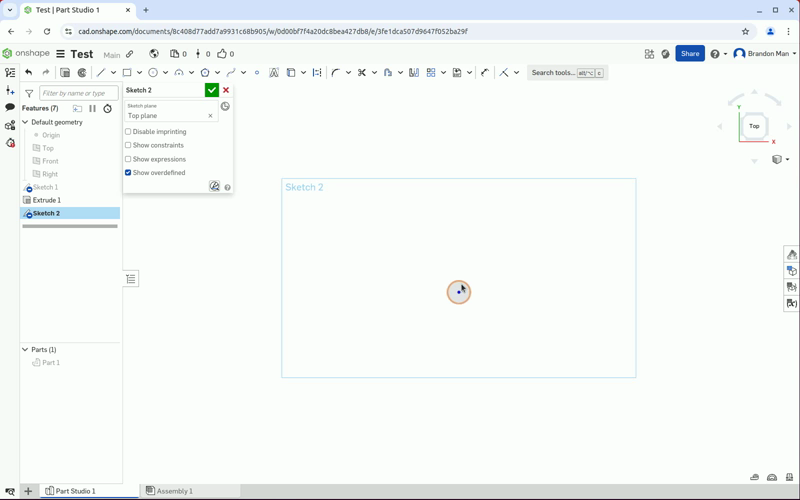
scroll(6)
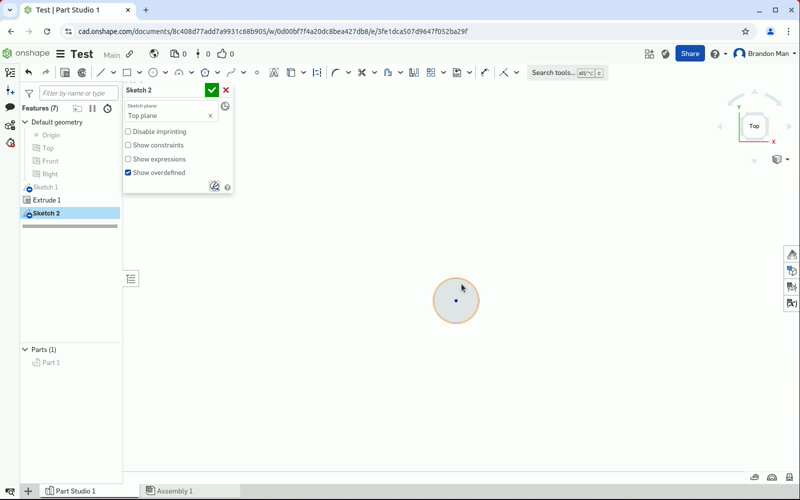
click(461, 283)
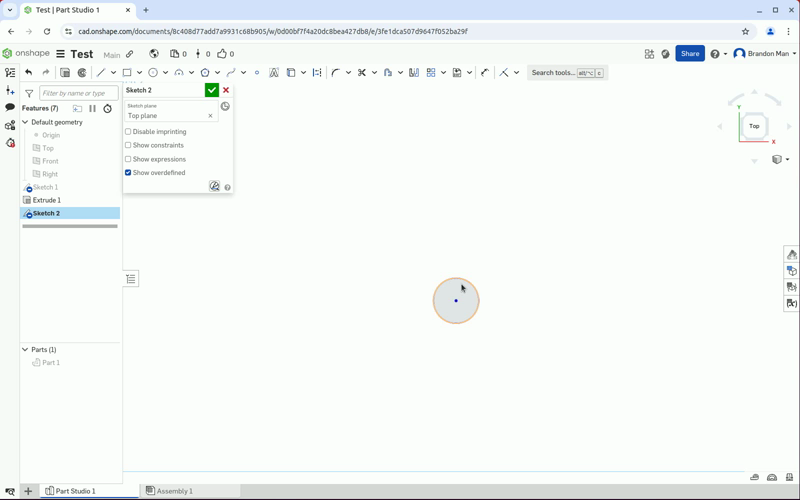
scroll(-6)
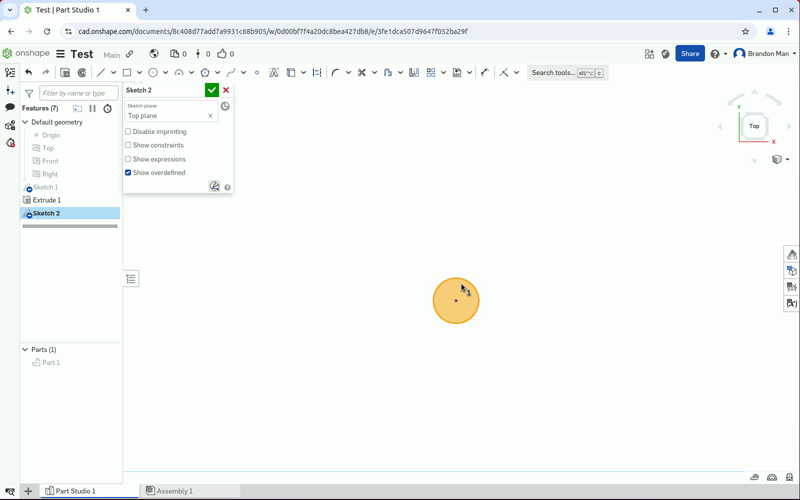
scroll(-6)
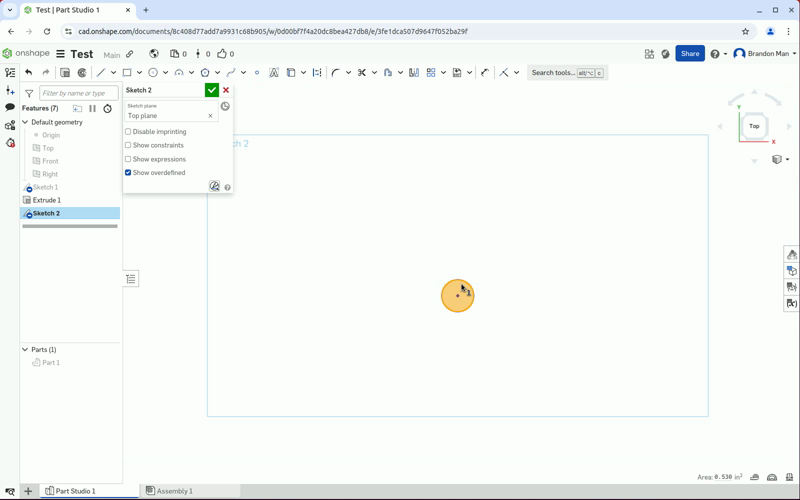
scroll(-6)
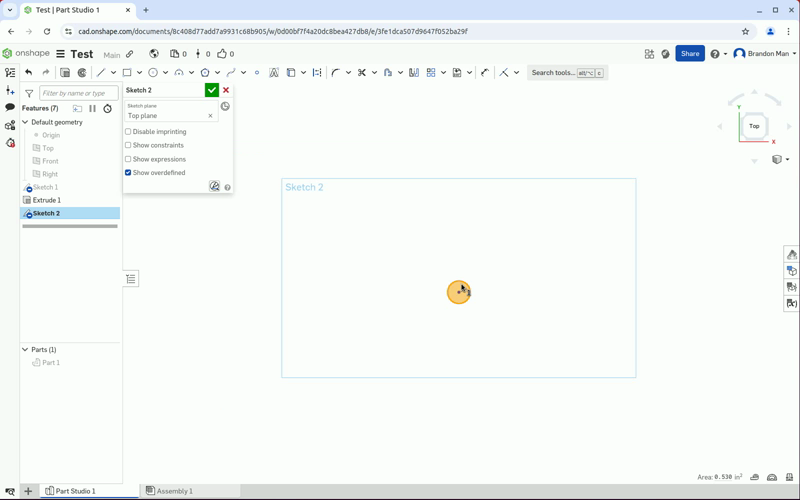
scroll(-6)
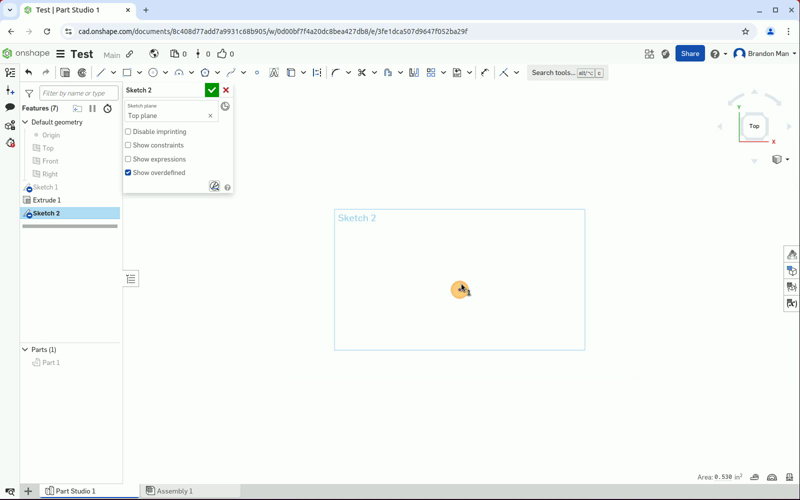
scroll(-6)
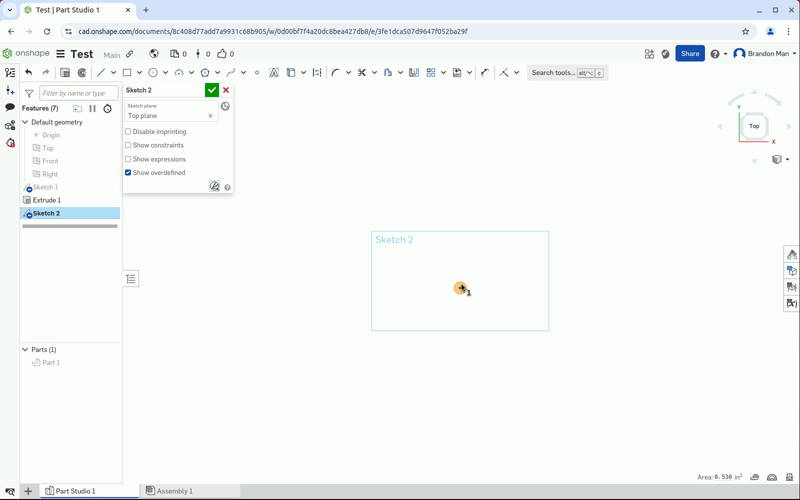
scroll(-6)
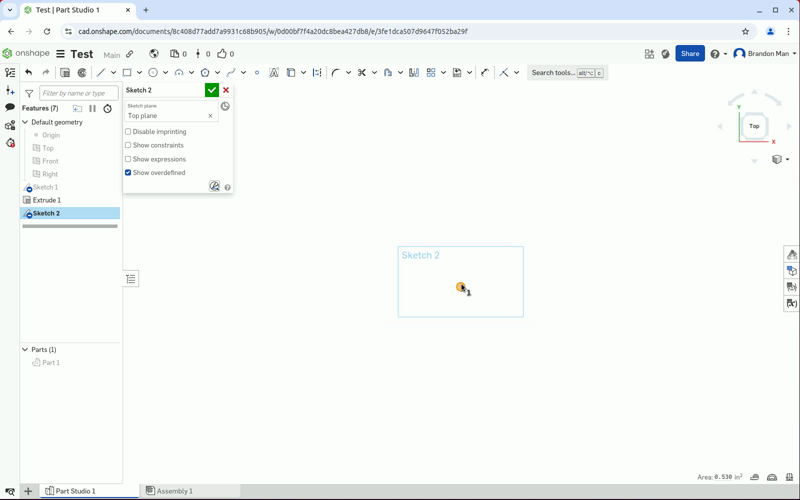
scroll(-6)
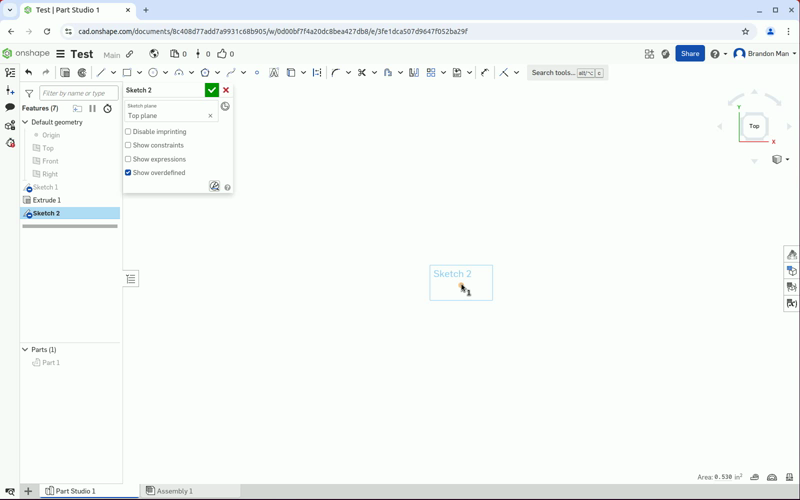
mouse_move(73, 352)
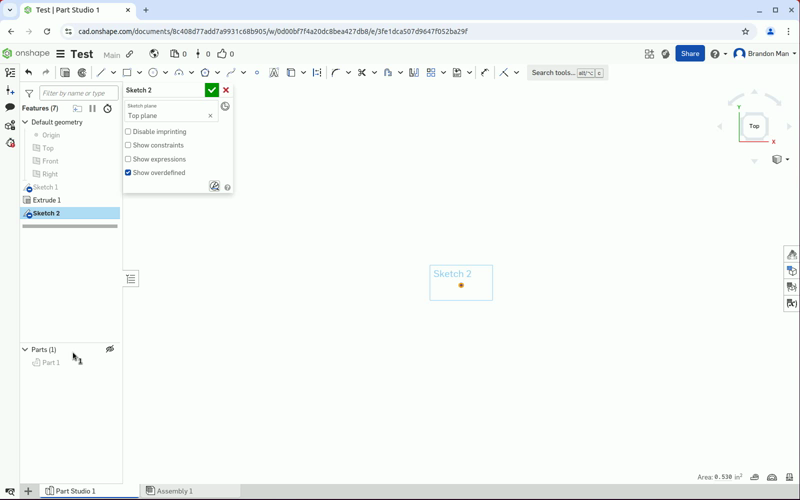
key(shift+y)
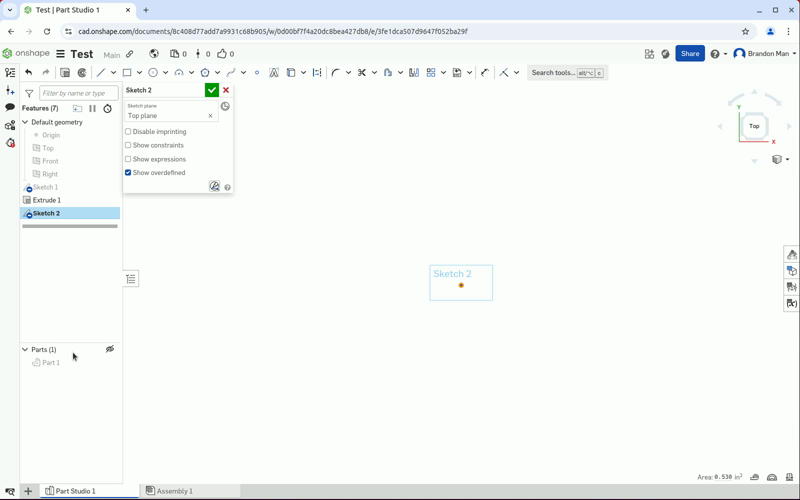
key(shift+e)
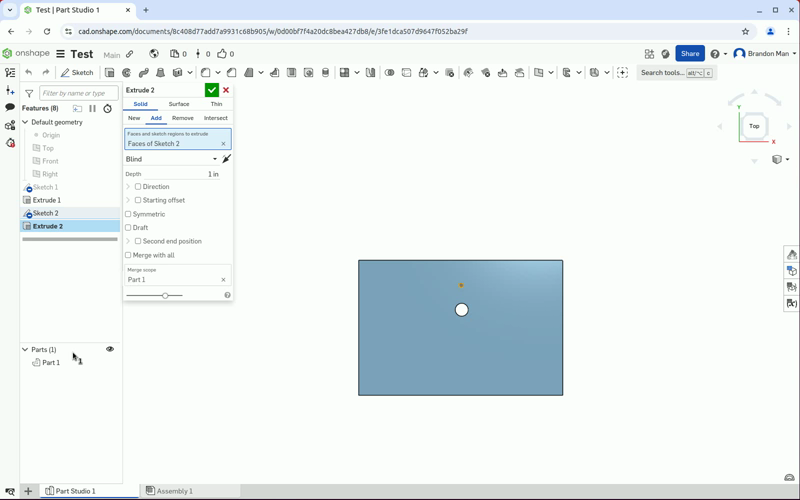
mouse_move(143, 106)
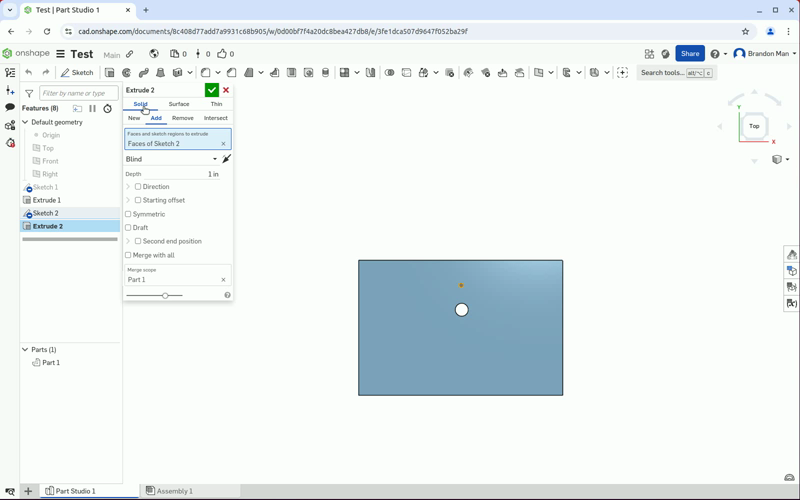
click(143, 106)
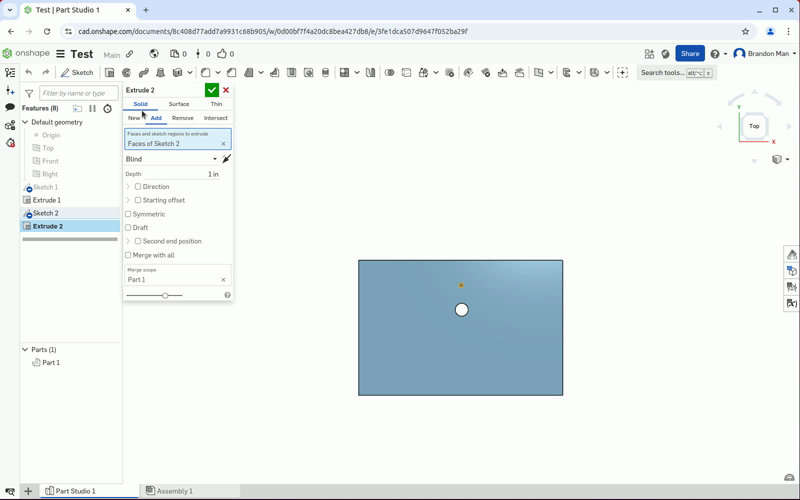
mouse_move(137, 120)
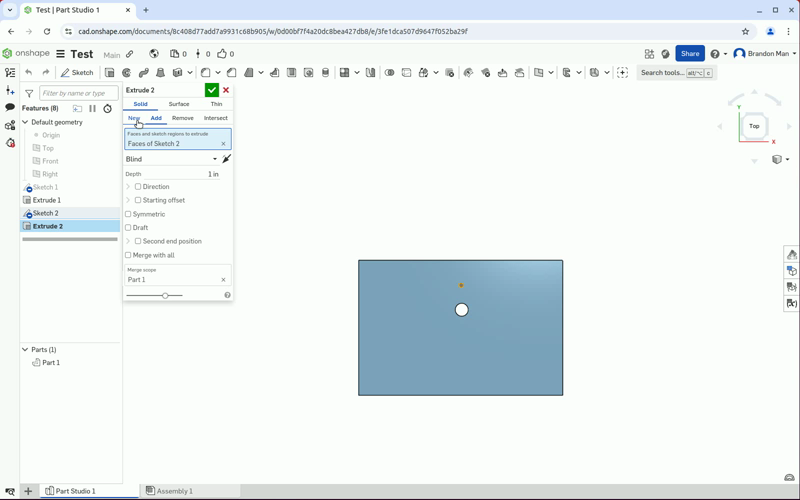
click(137, 120)
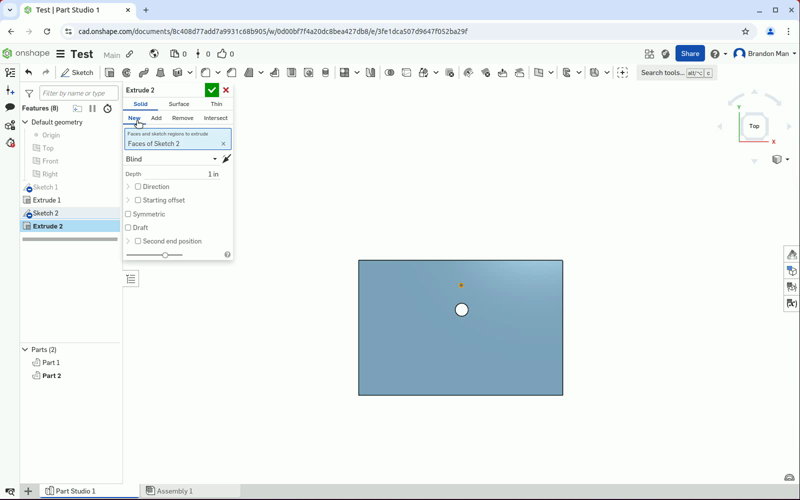
key(tab, 4)
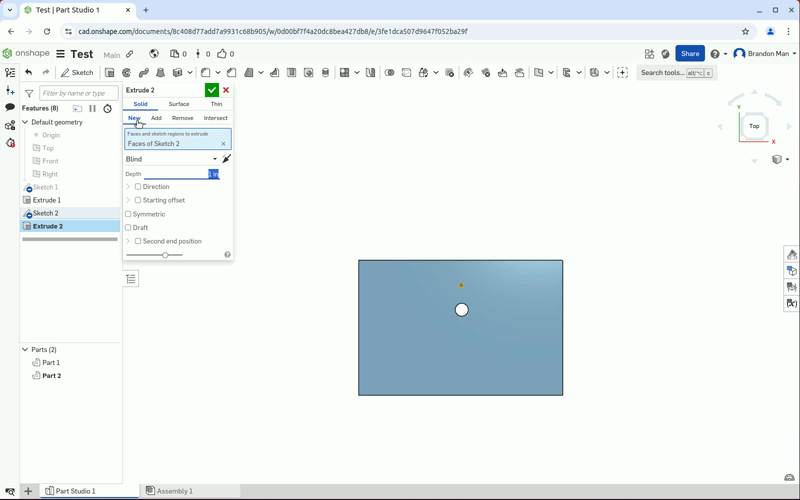
text(7.703)
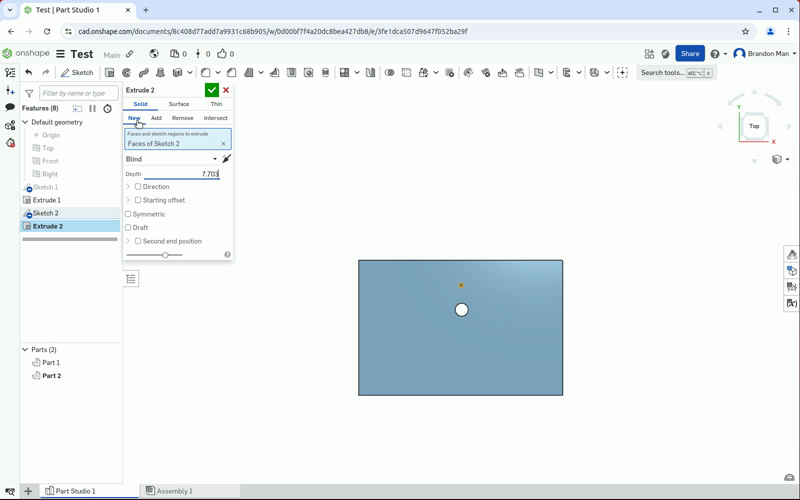
key(enter)
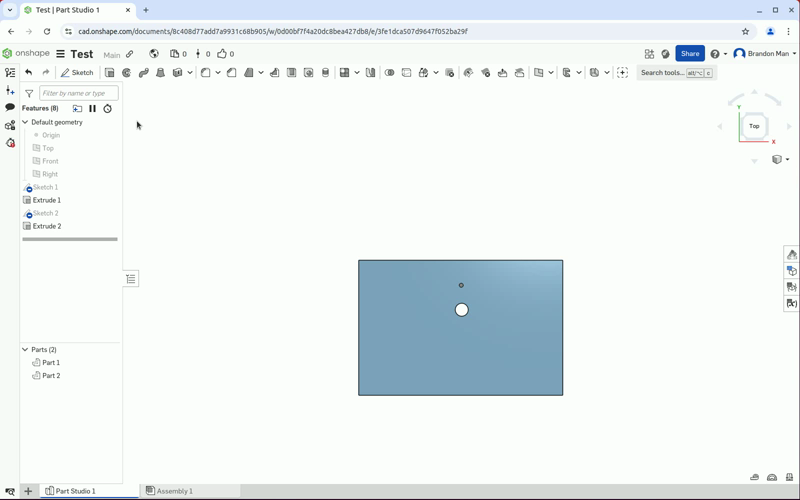
key(shift+h)
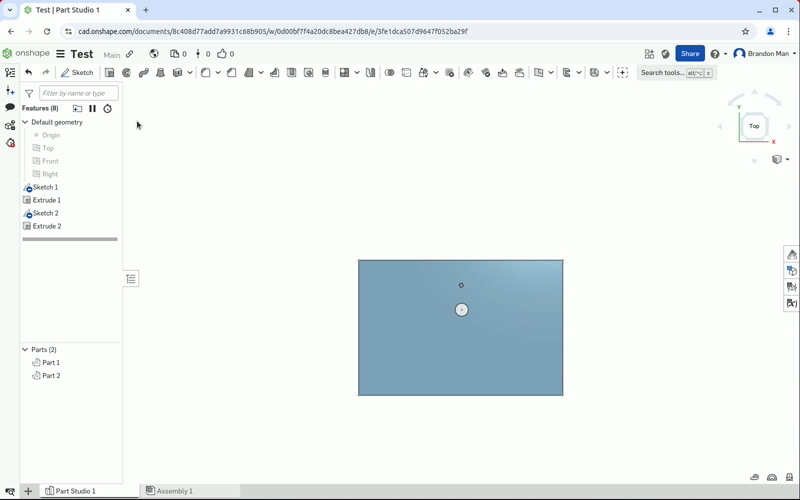
key(shift+h)
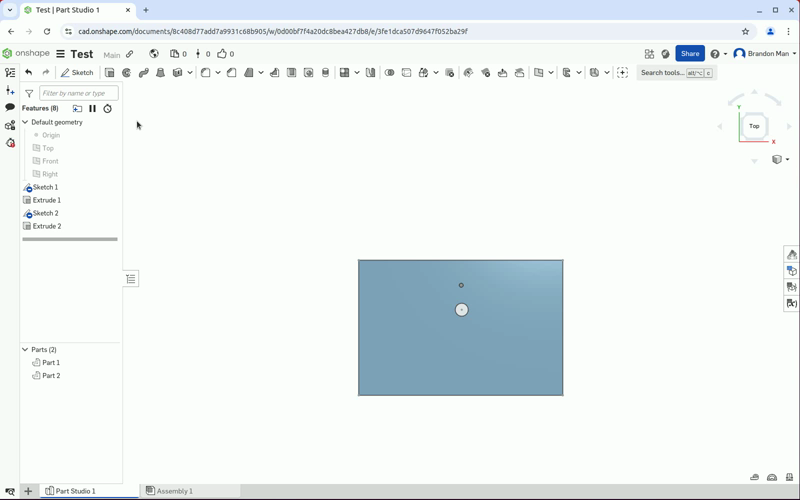
key(shift+7)
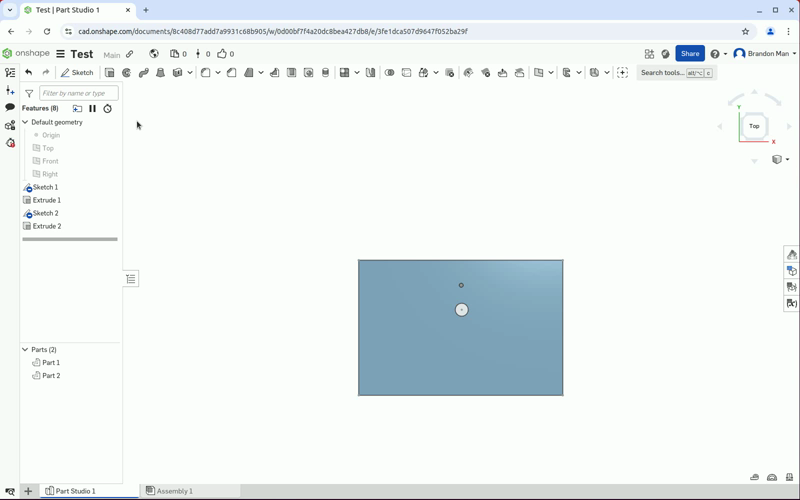
key(up, 3)
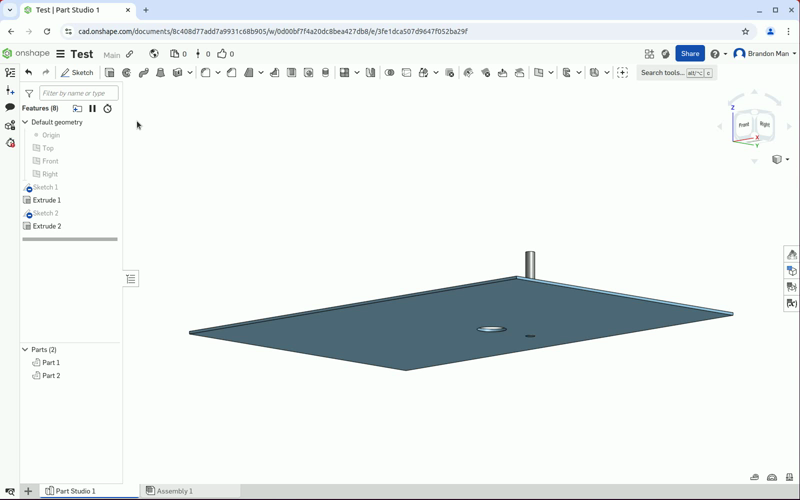
key(left, 3)
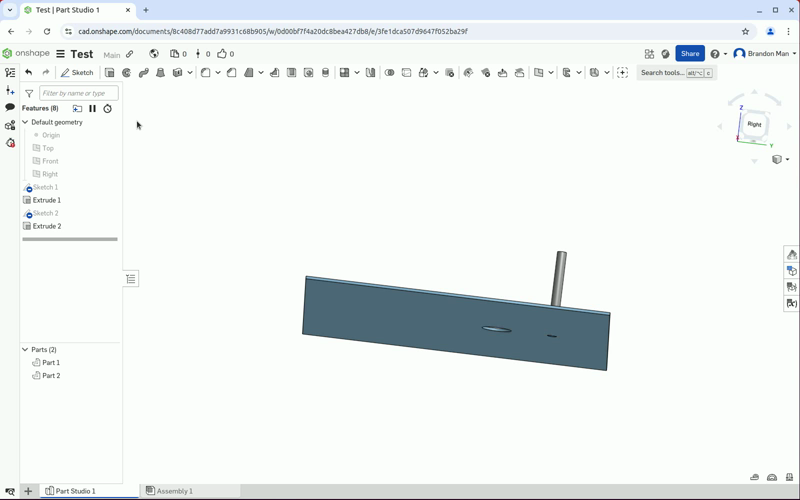
key(right, 3)
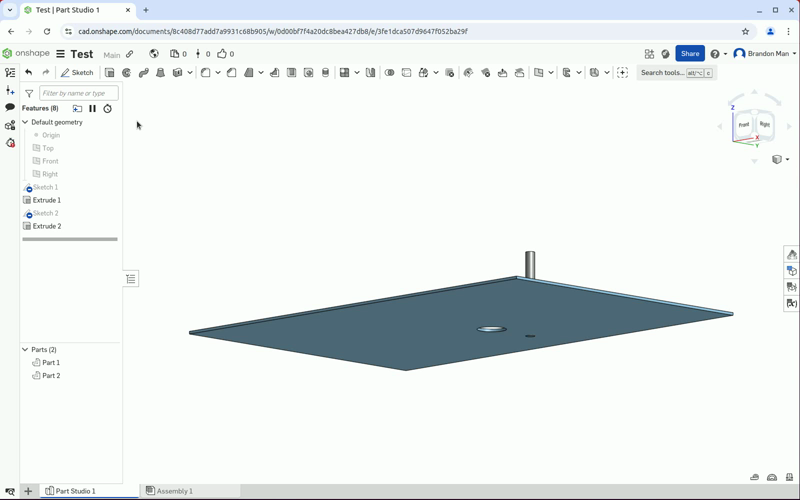
key(down, 3)
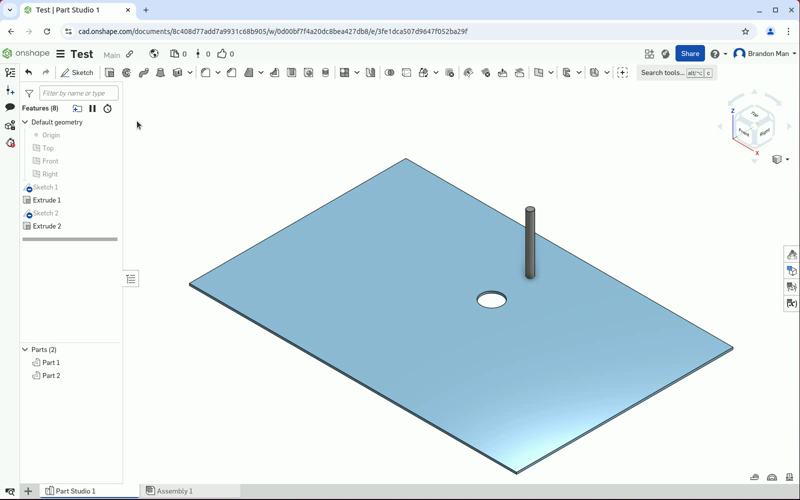
mouse_move(73, 189)
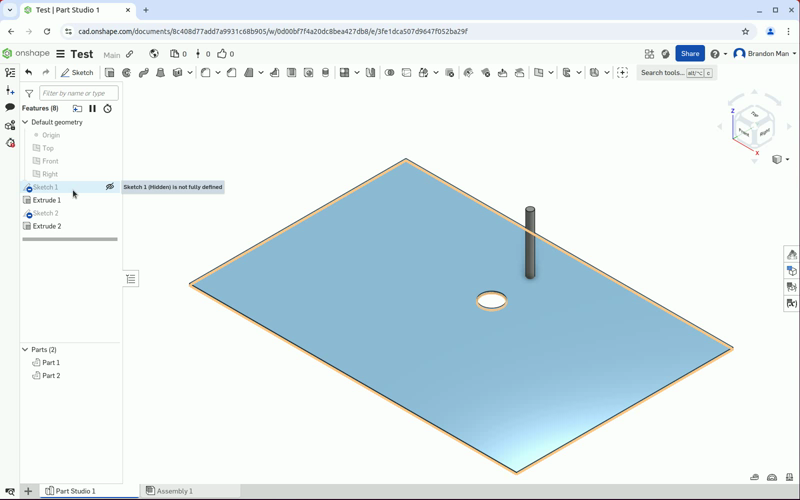
click(73, 189)